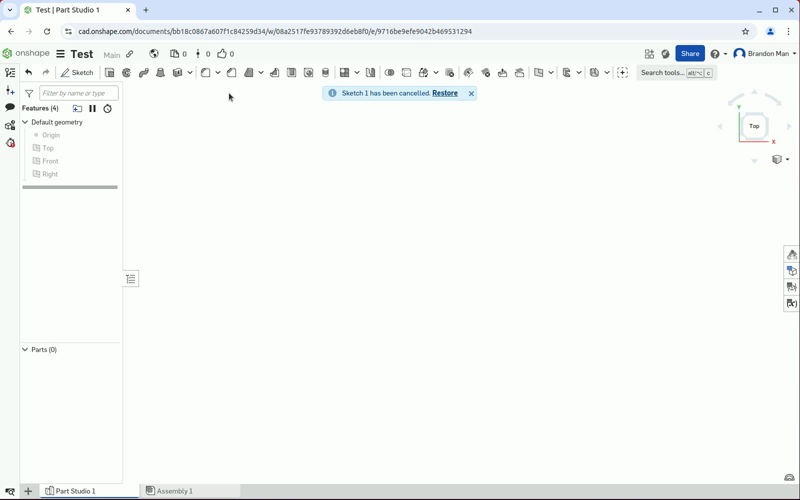
key(shift+h)
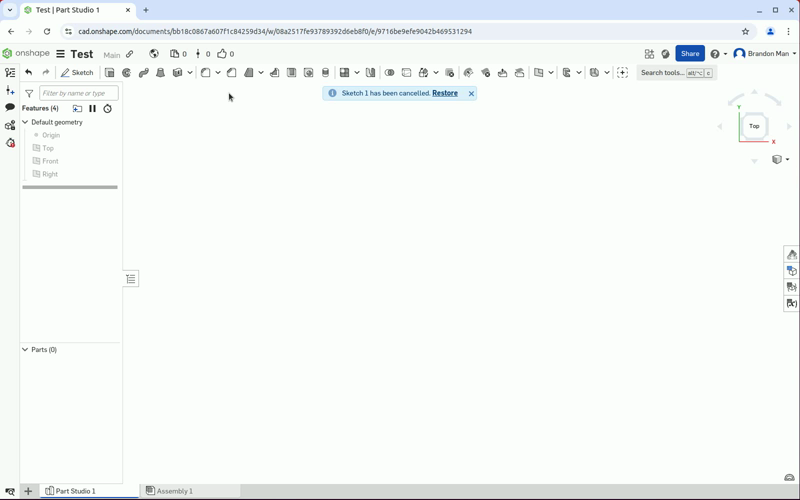
key(shift+s)
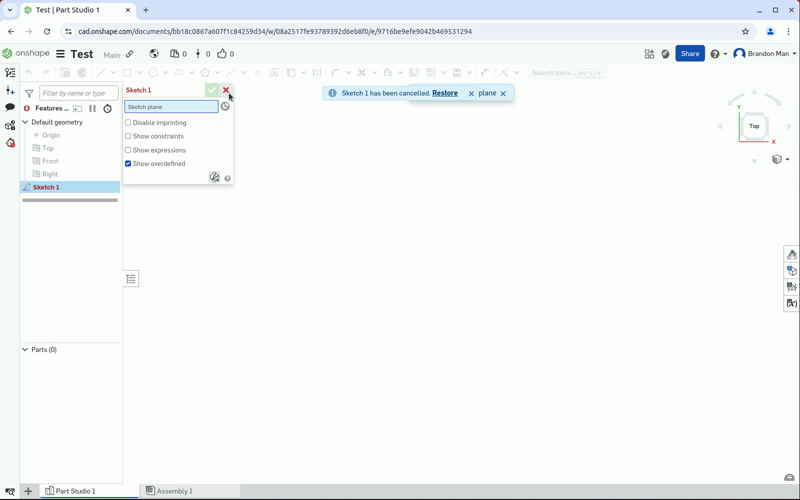
mouse_move(73, 150)
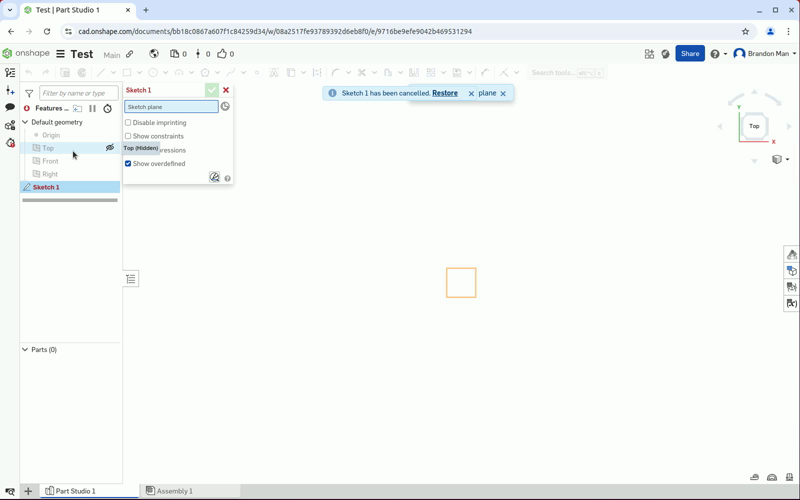
click(73, 150)
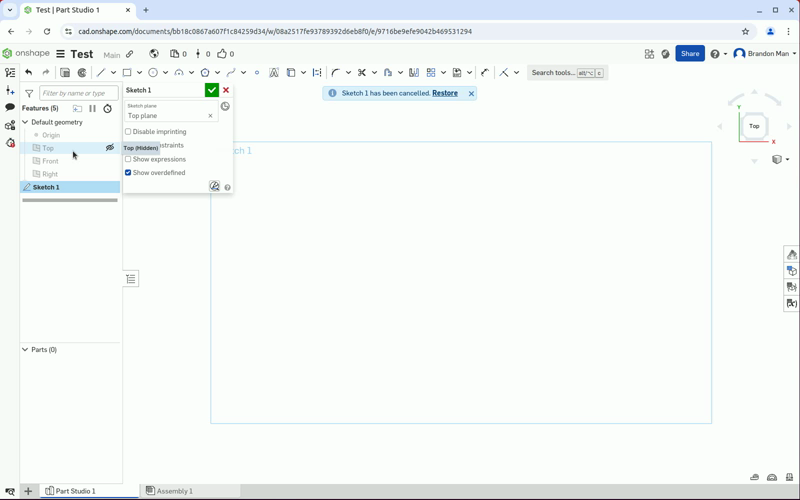
mouse_move(73, 352)
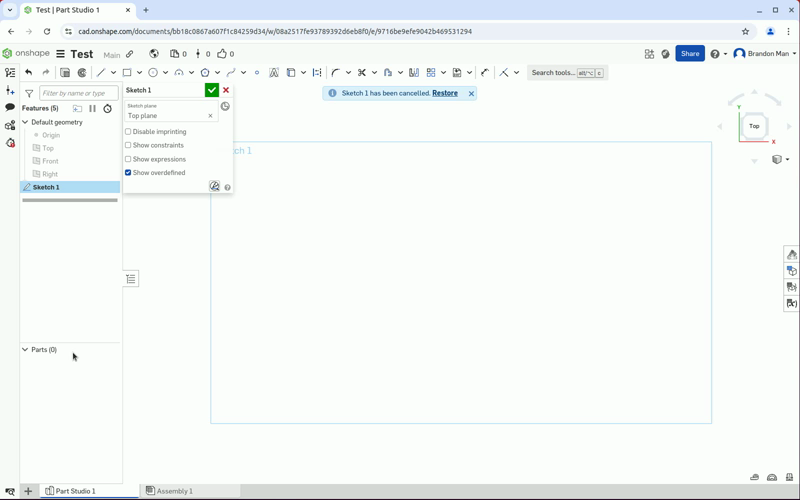
key(y)
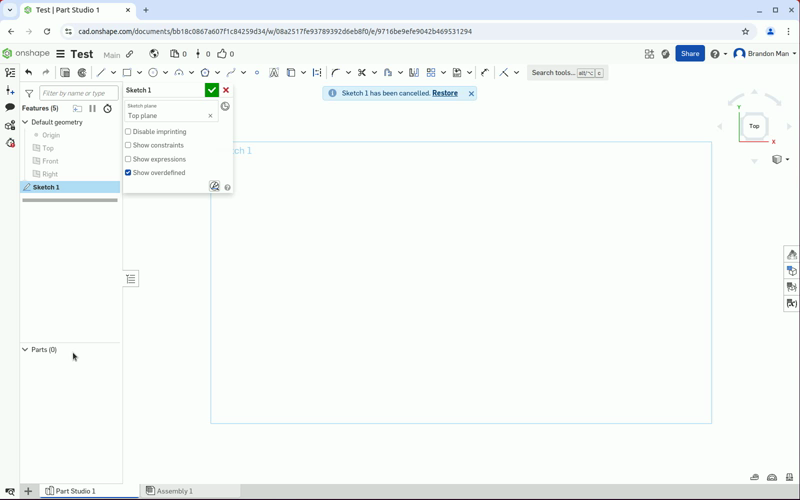
key(c)
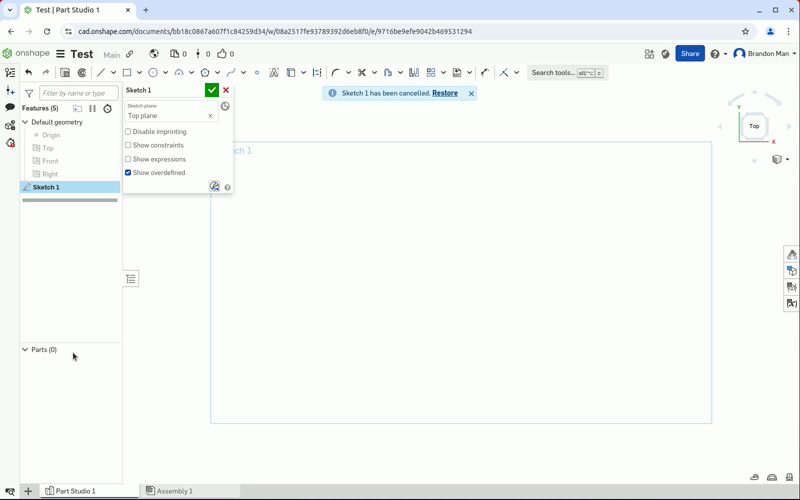
key_down(shift)
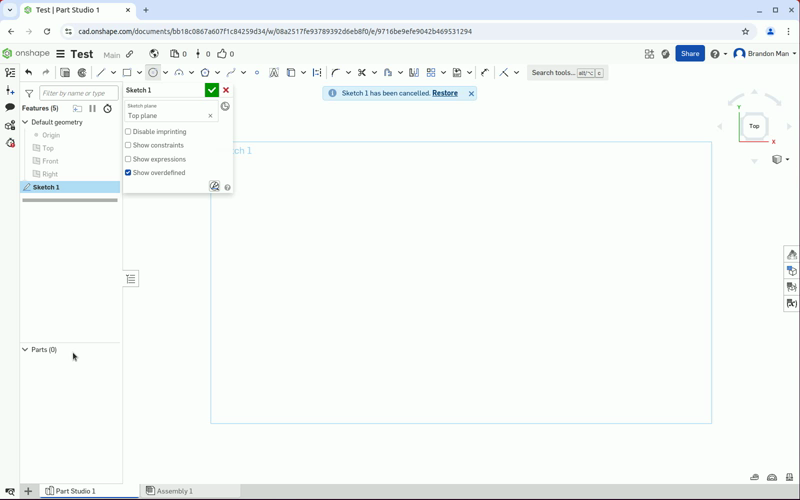
mouse_move(461, 282)
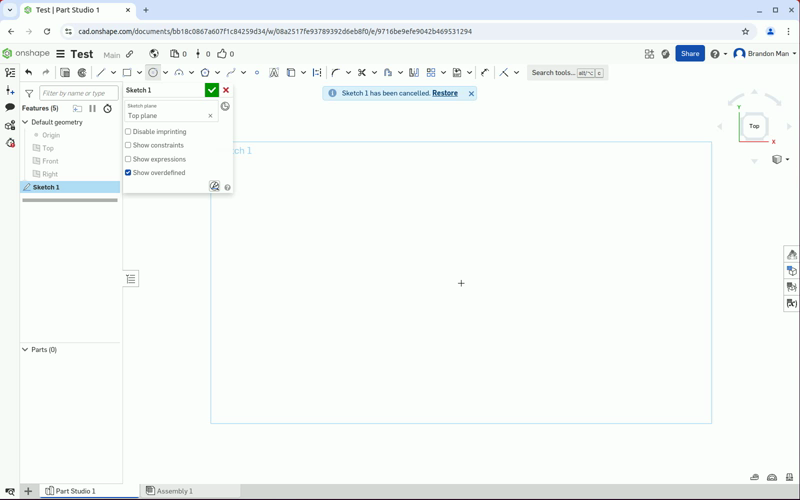
click(461, 282)
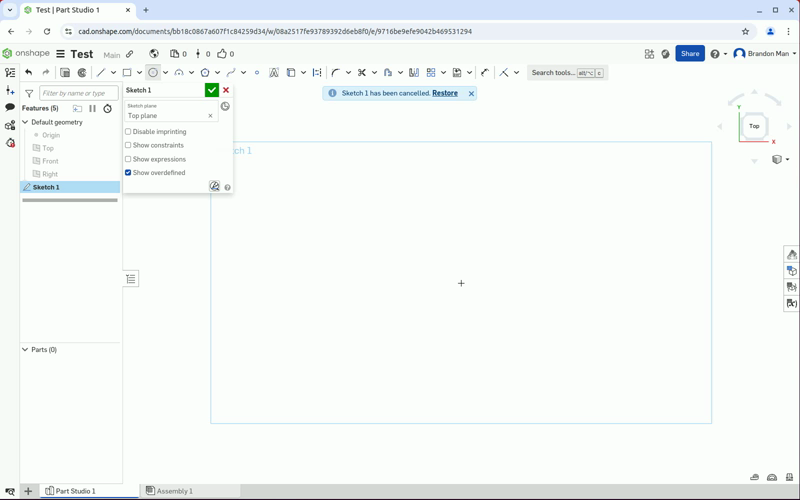
key_up(shift)
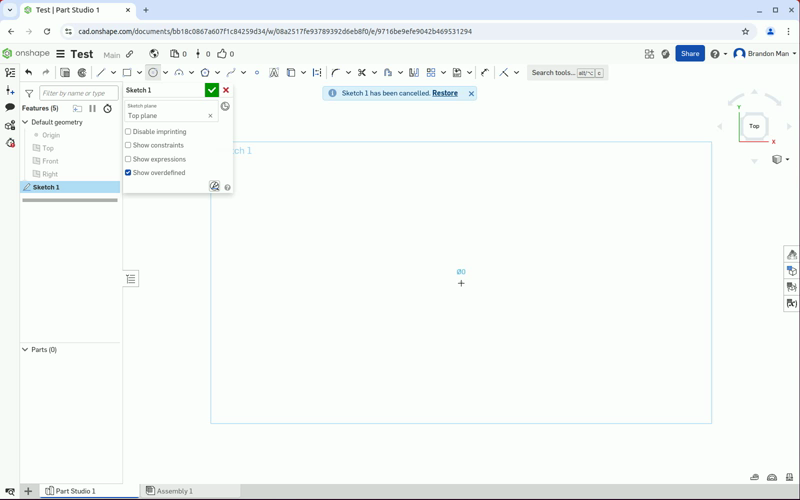
mouse_move(574, 282)
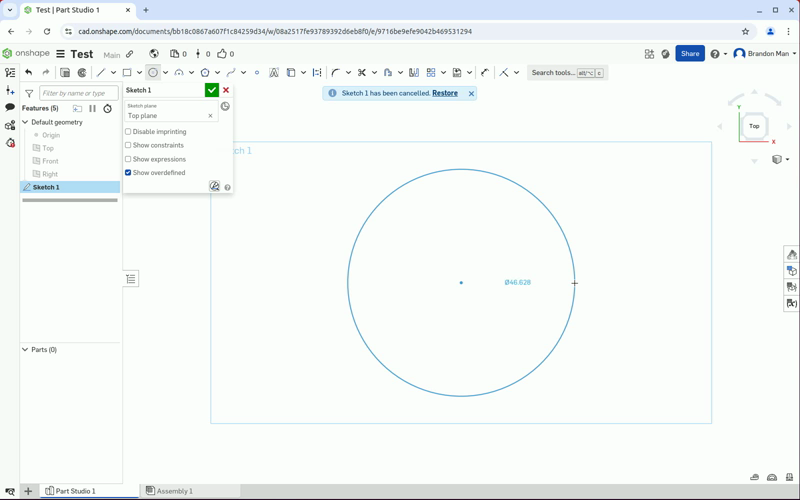
click(574, 282)
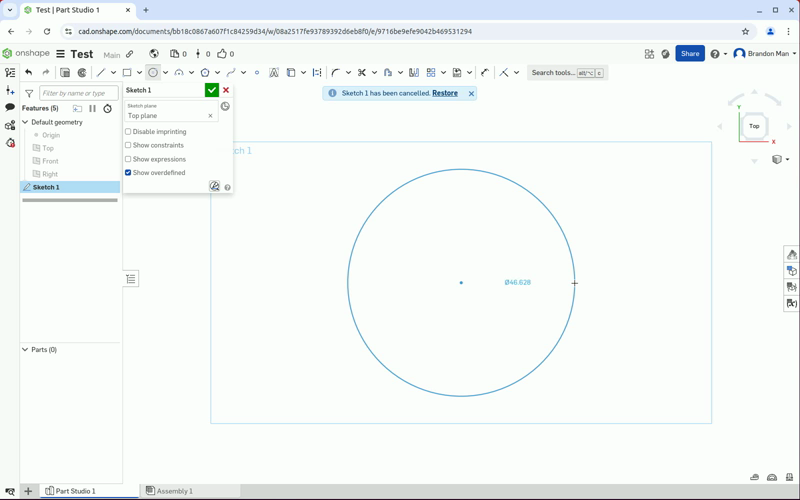
key(esc)
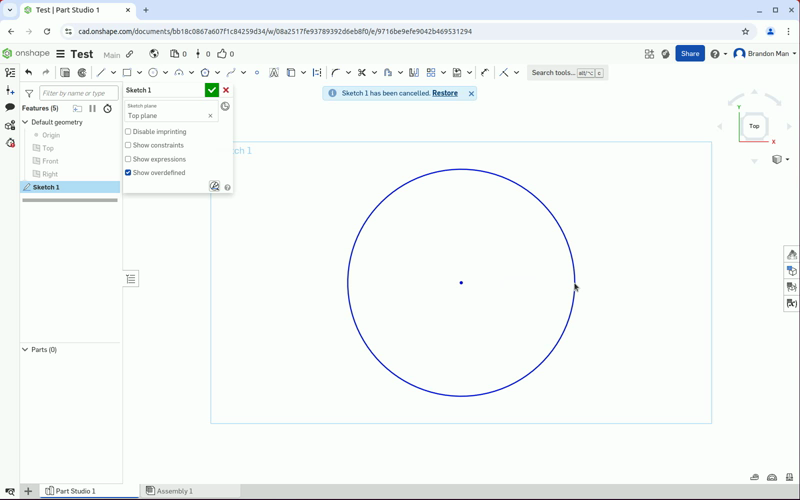
key(c)
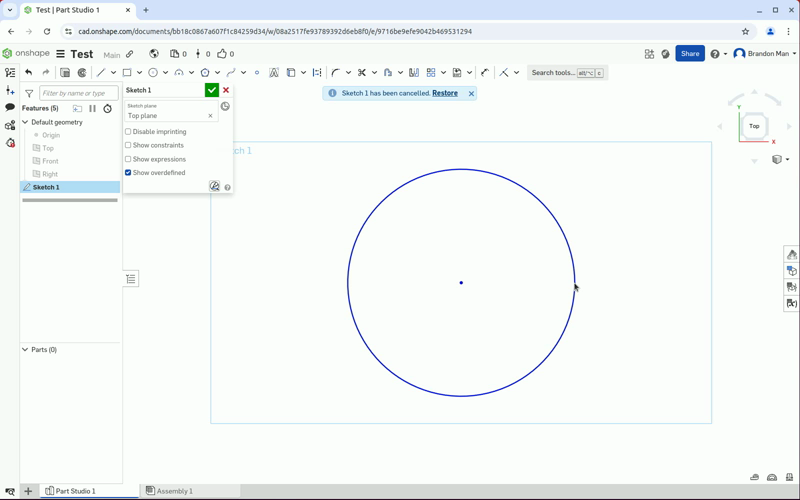
key_down(shift)
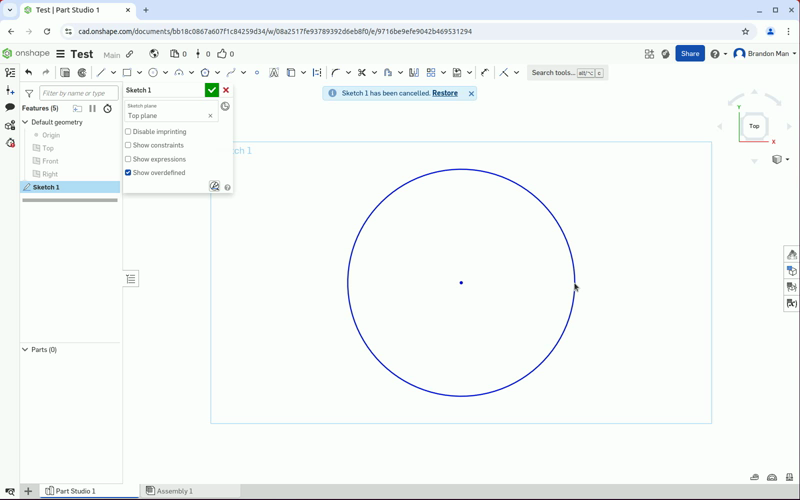
mouse_move(461, 282)
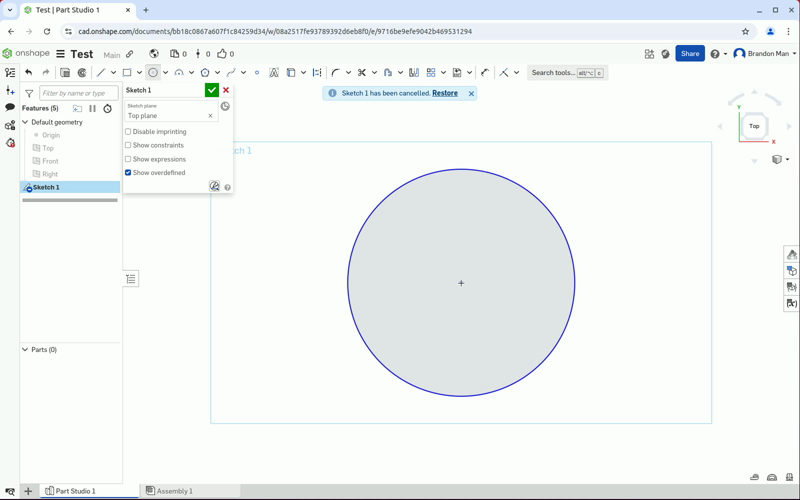
click(461, 282)
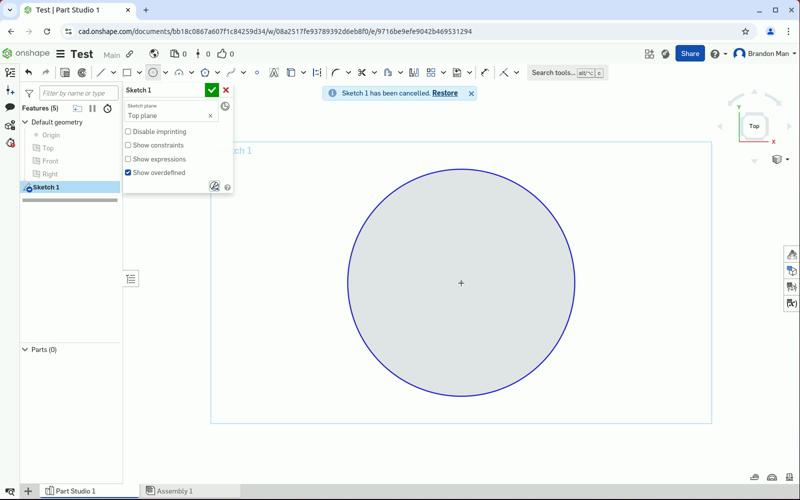
key_up(shift)
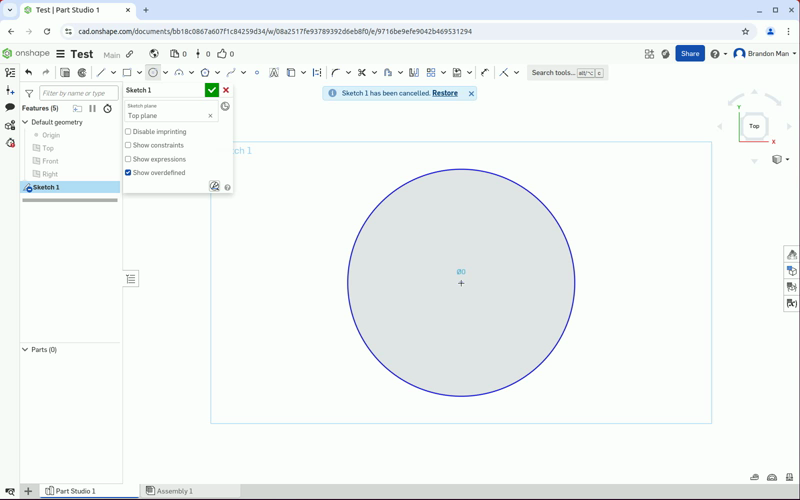
mouse_move(470, 282)
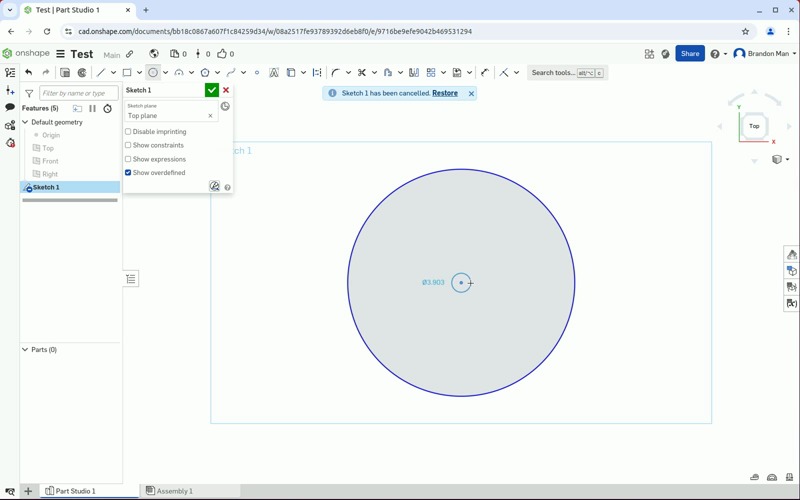
click(470, 282)
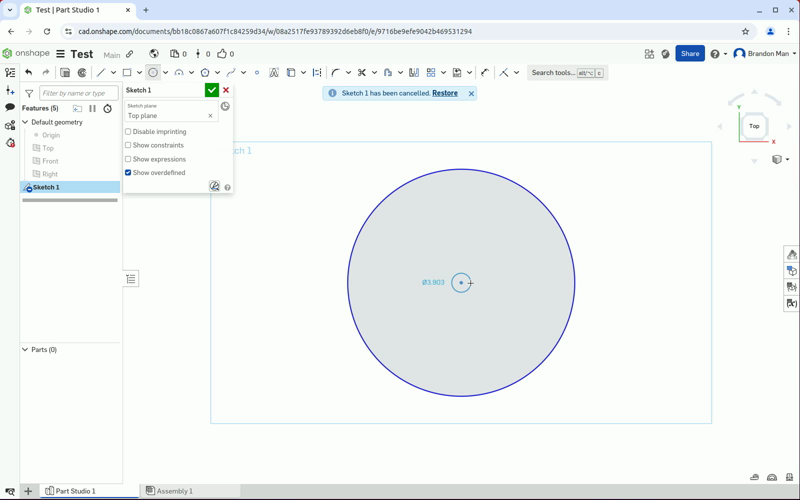
key(esc)
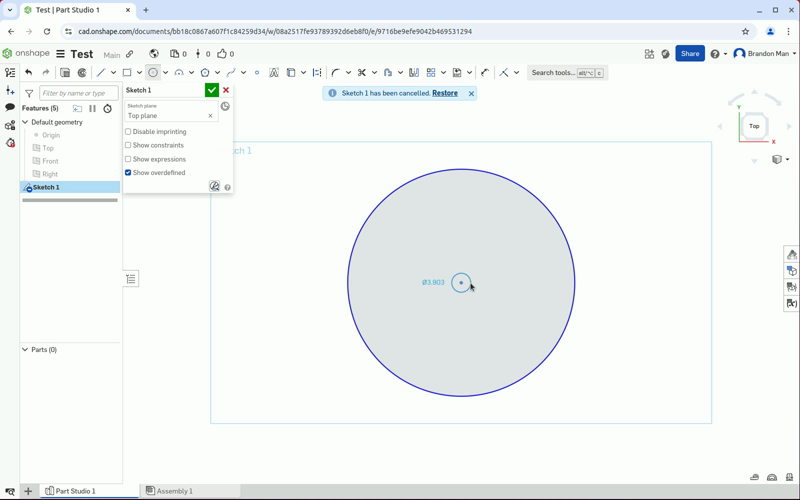
mouse_move(527, 262)
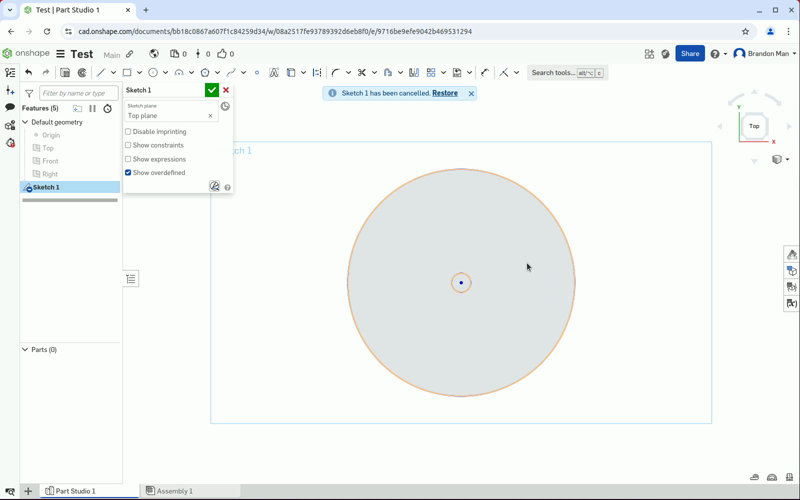
click(527, 262)
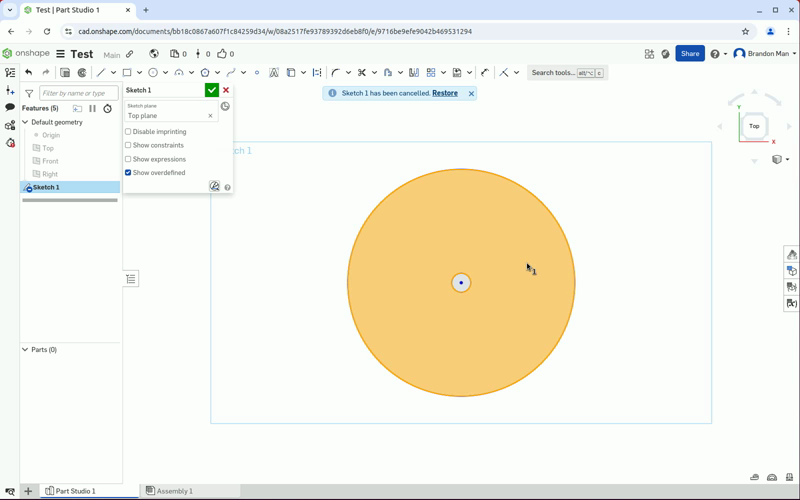
mouse_move(73, 352)
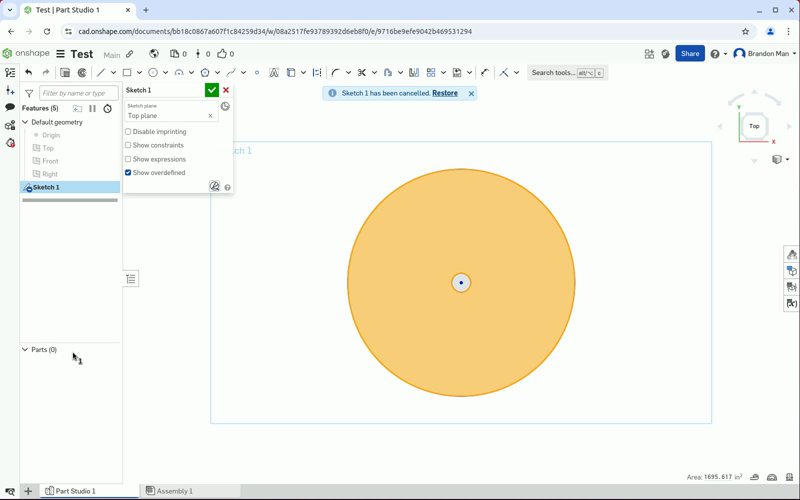
key(shift+y)
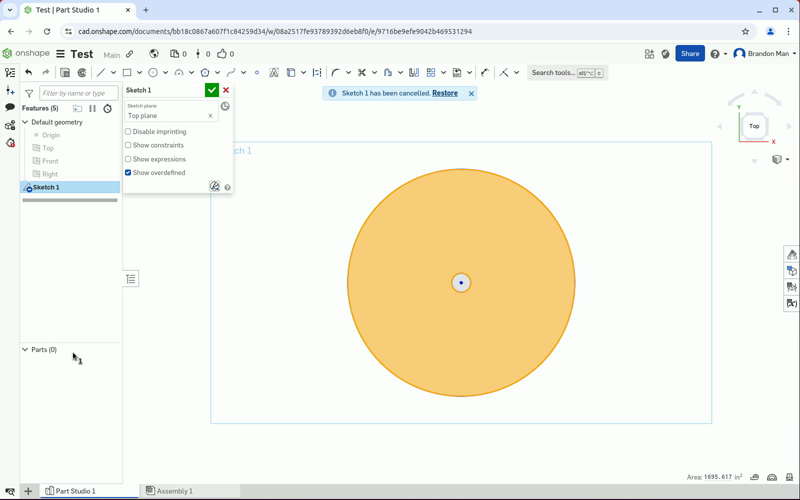
key(shift+e)
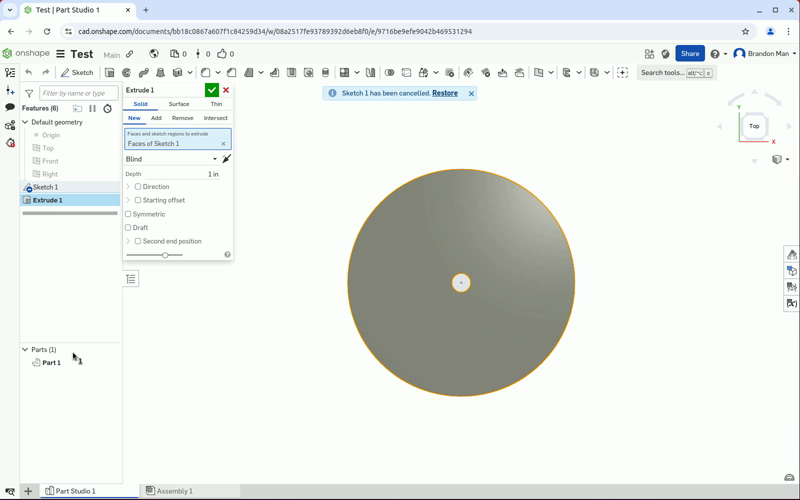
mouse_move(143, 106)
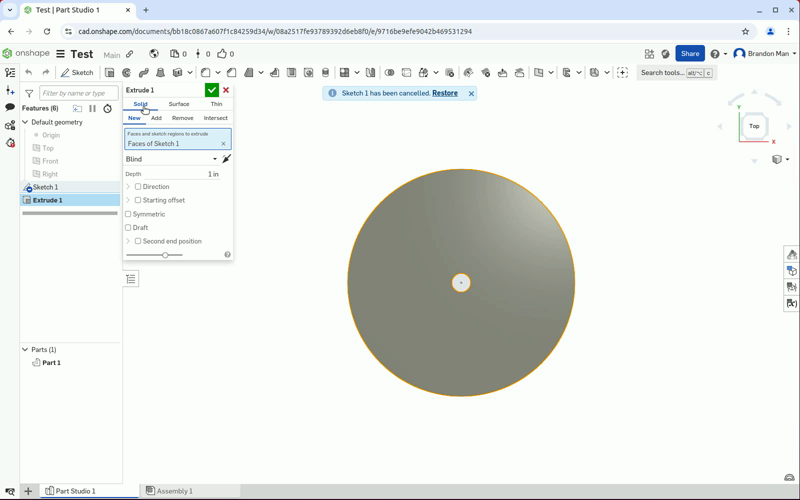
click(143, 106)
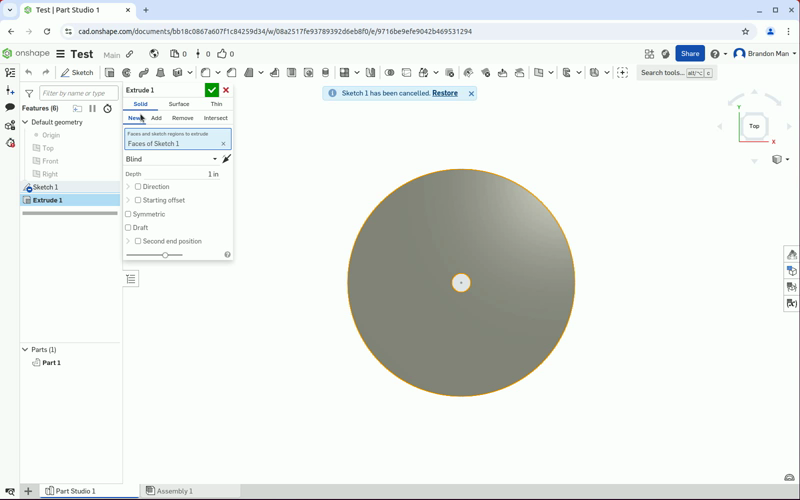
mouse_move(137, 120)
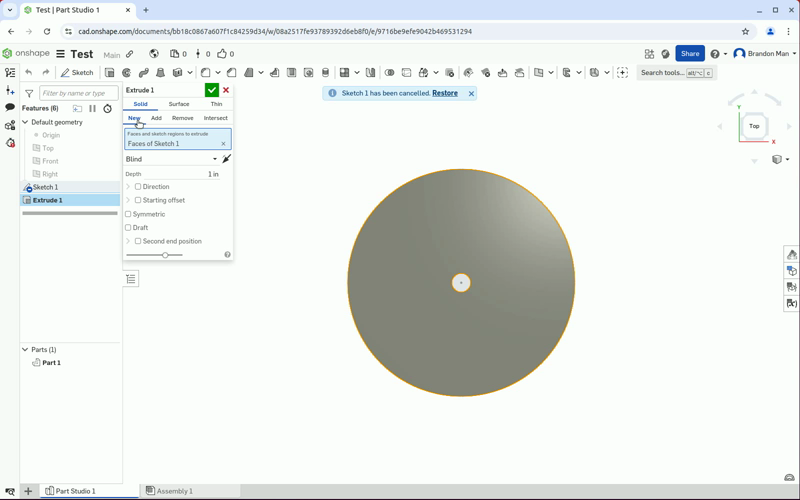
click(137, 120)
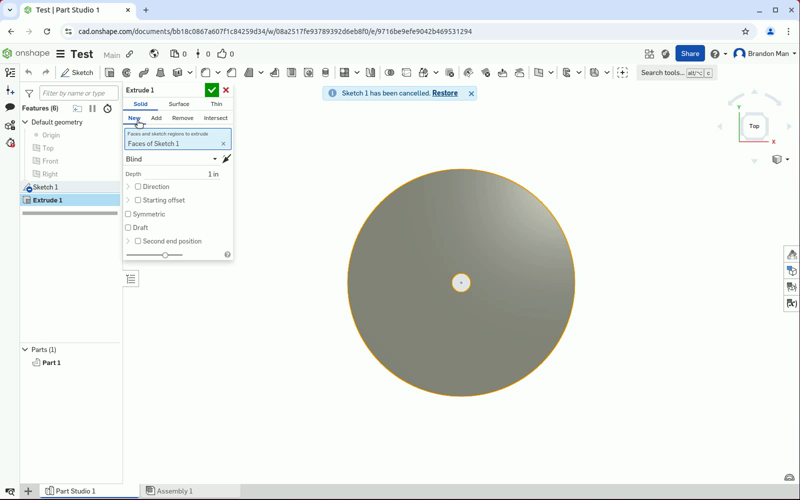
key(tab, 4)
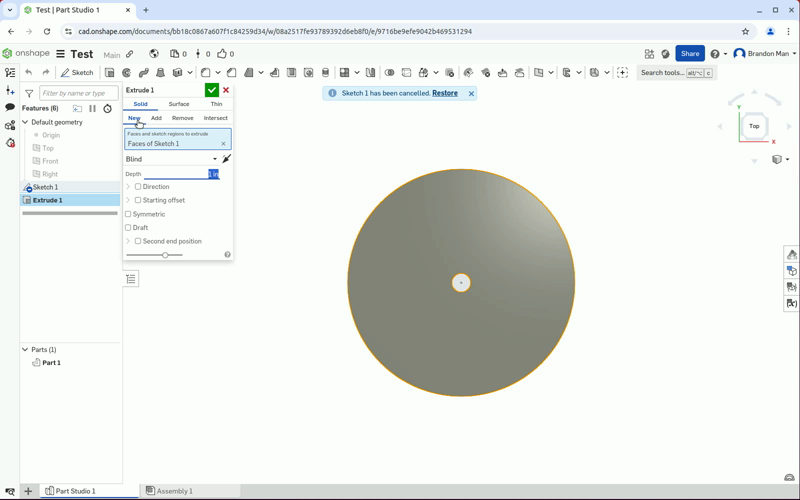
text(6.258)
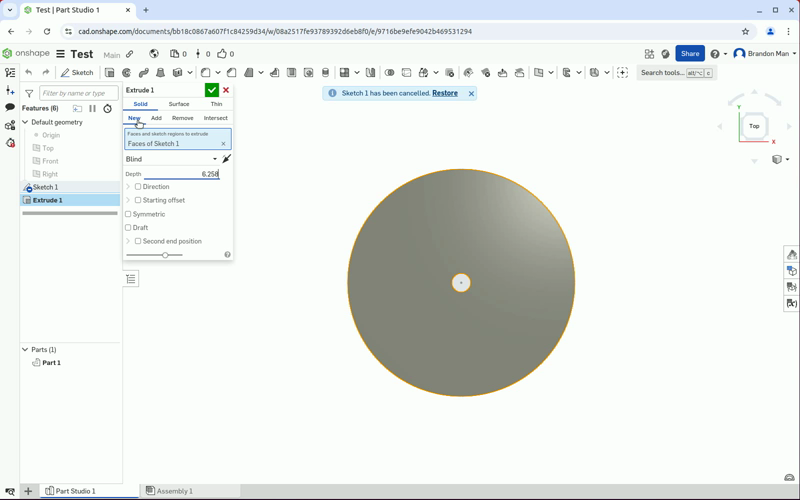
key(enter)
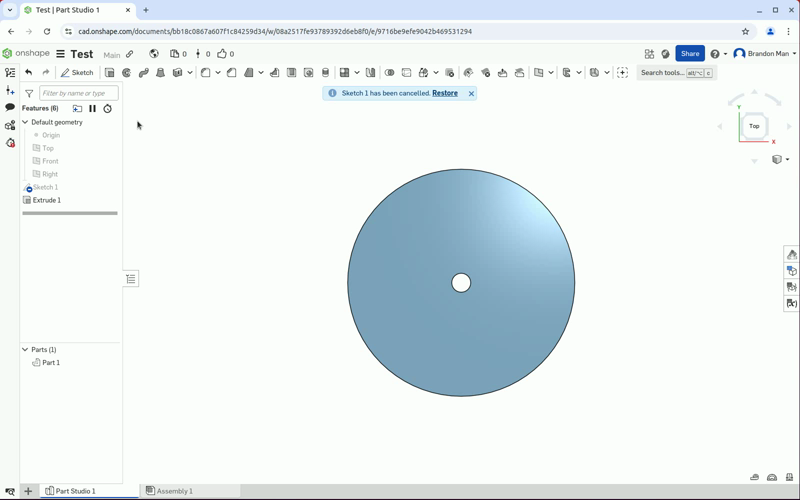
key(shift+h)
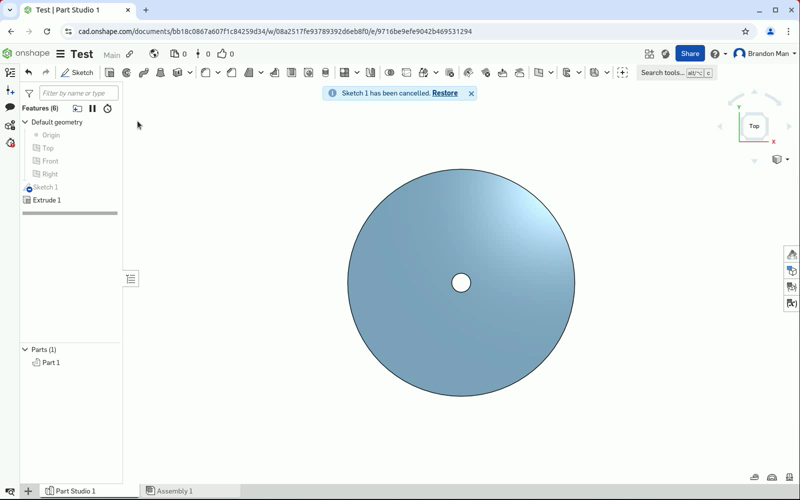
key(shift+h)
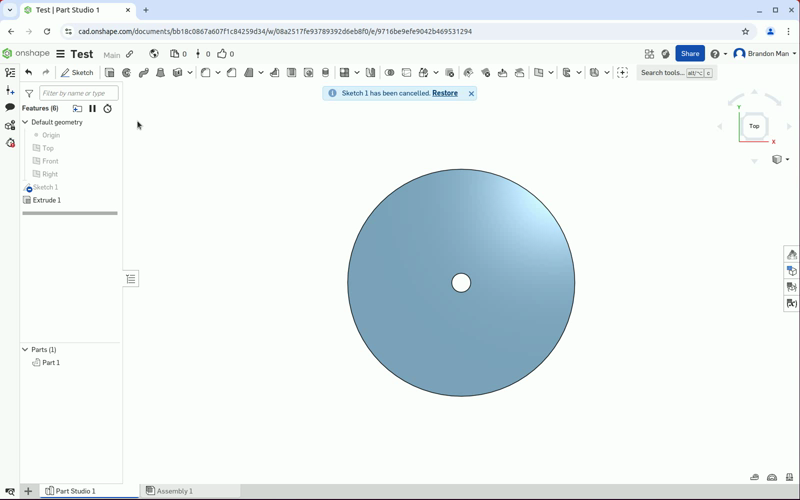
mouse_move(73, 189)
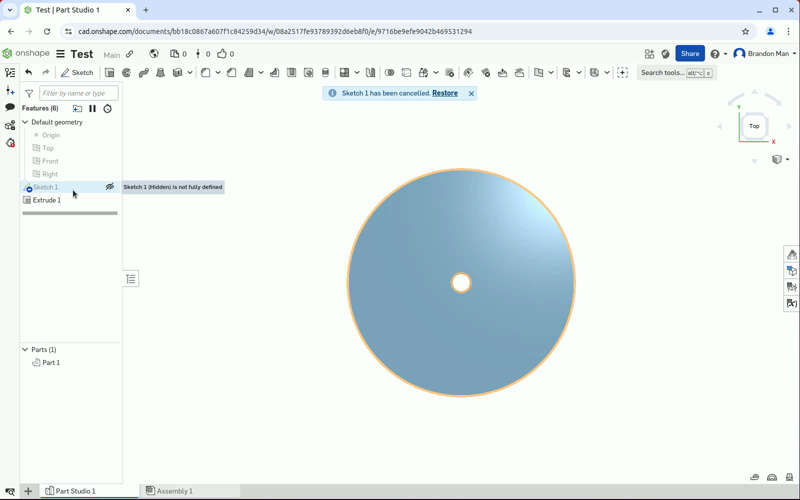
click(73, 189)
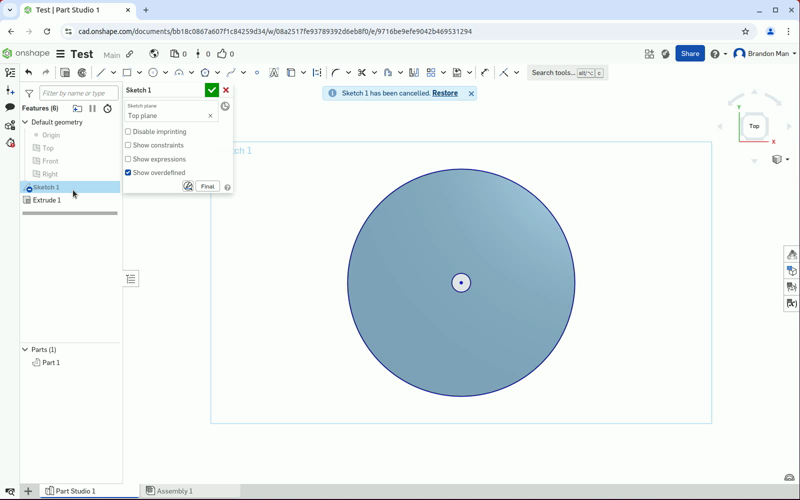
mouse_move(229, 92)
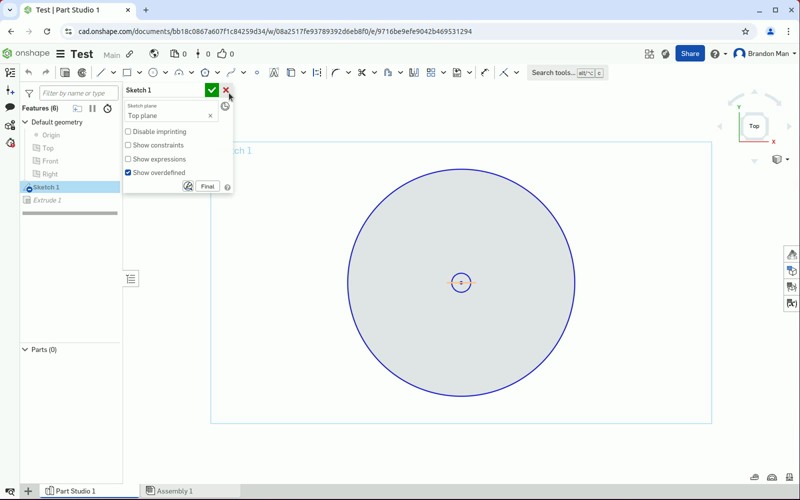
click(229, 92)
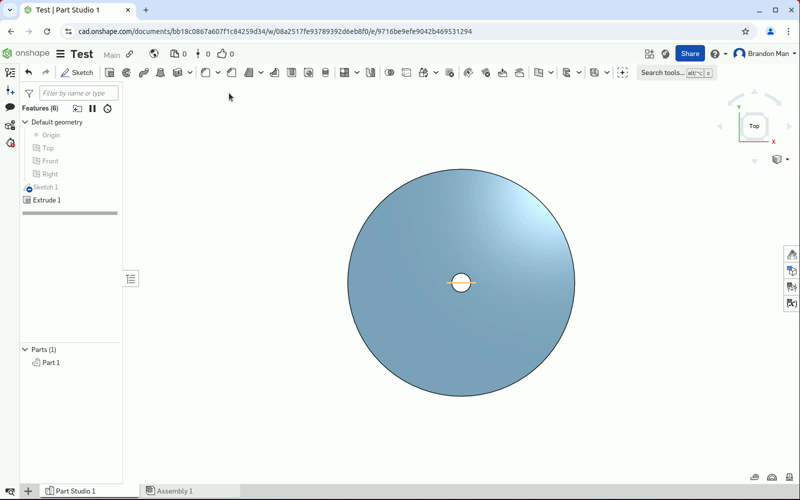
mouse_move(541, 75)
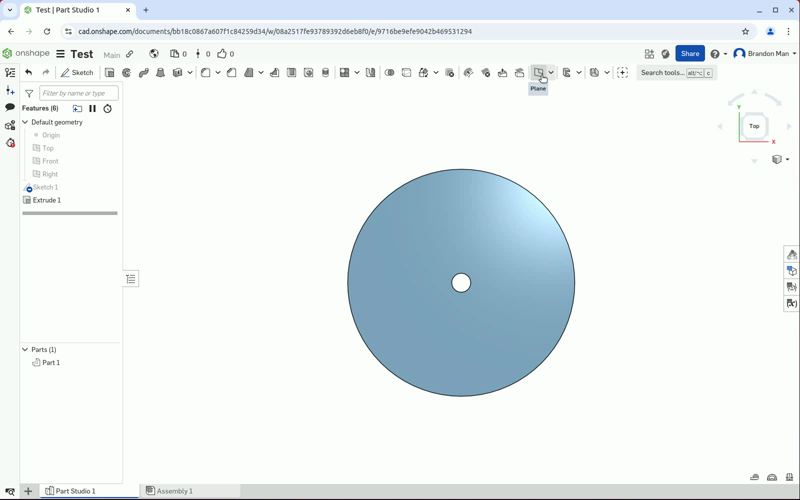
click(541, 75)
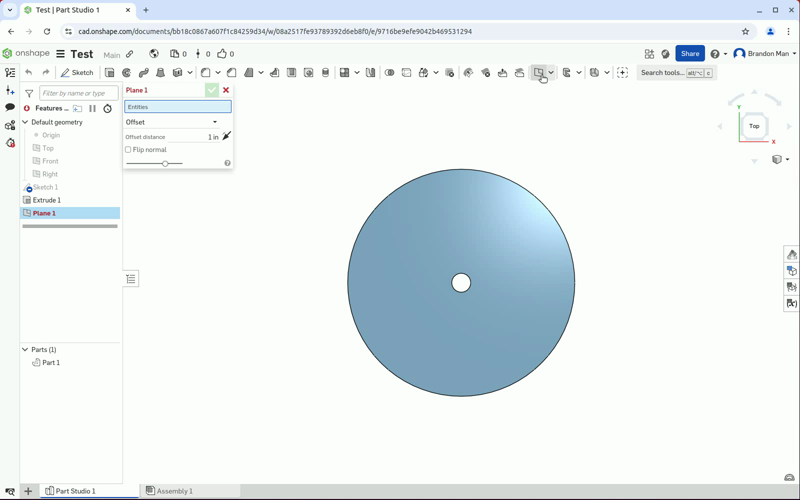
mouse_move(73, 150)
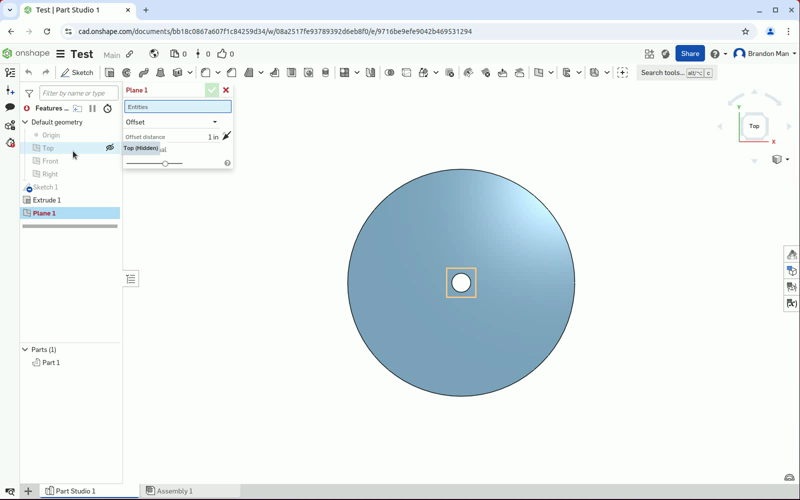
click(73, 150)
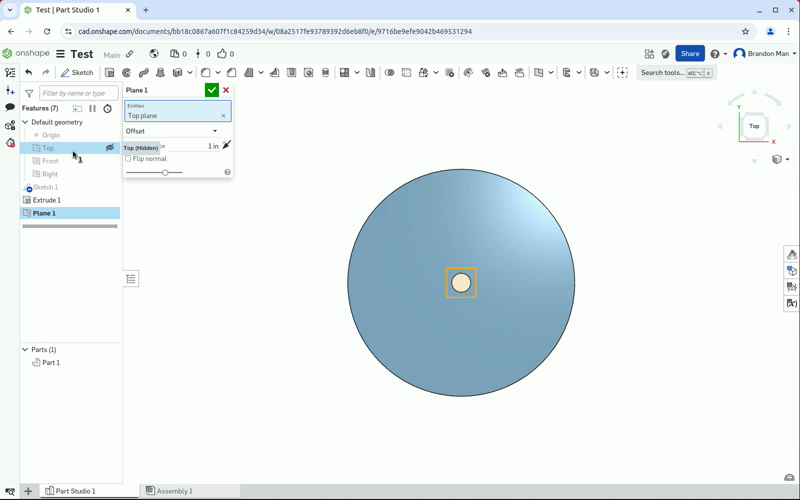
key(tab, 2)
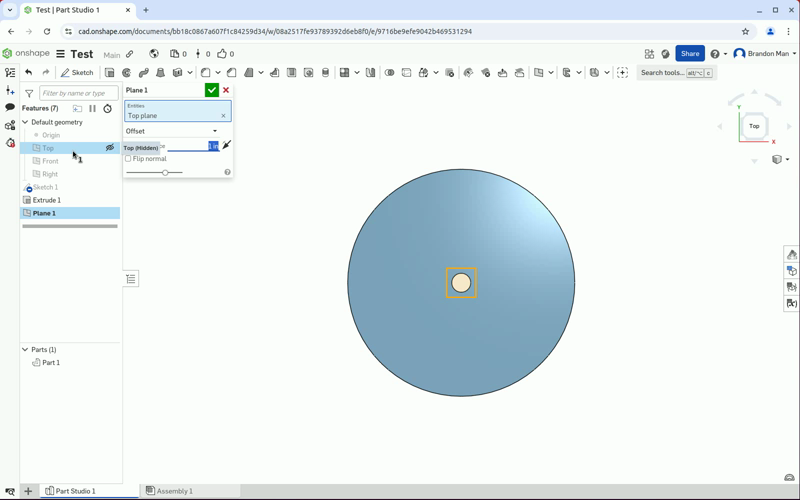
text(6.255)
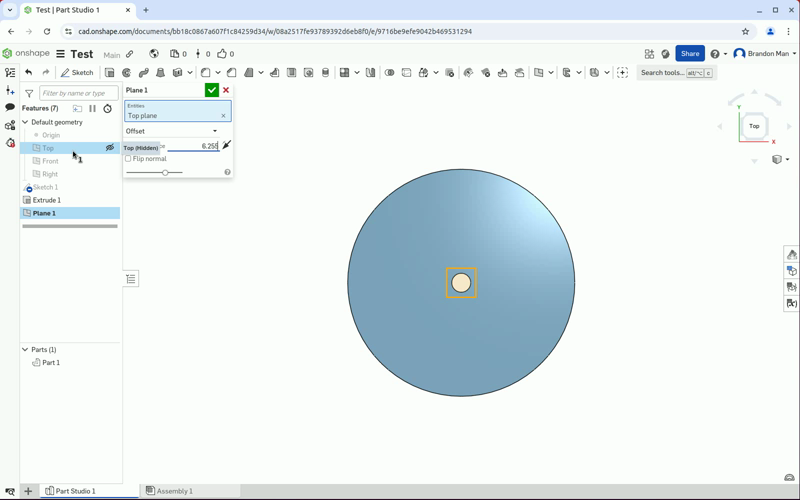
key(enter, 2)
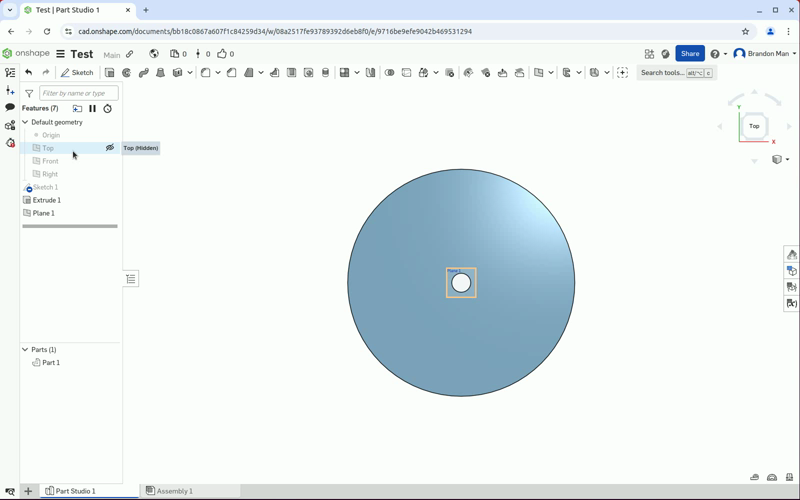
key(shift+s)
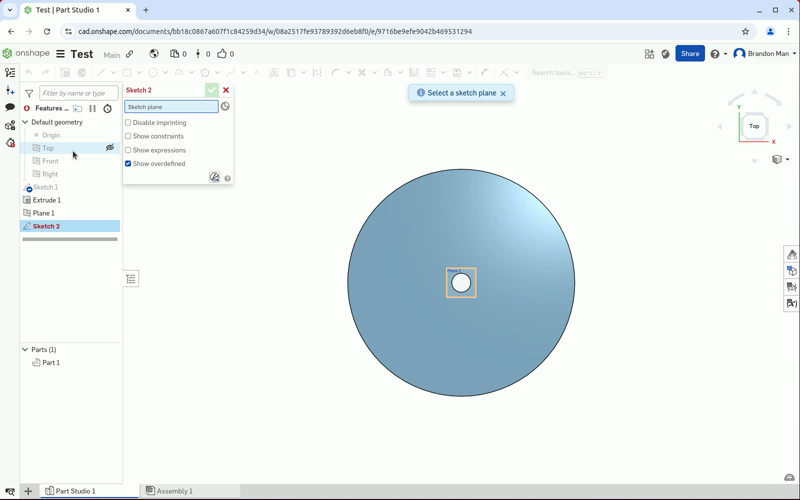
mouse_move(73, 215)
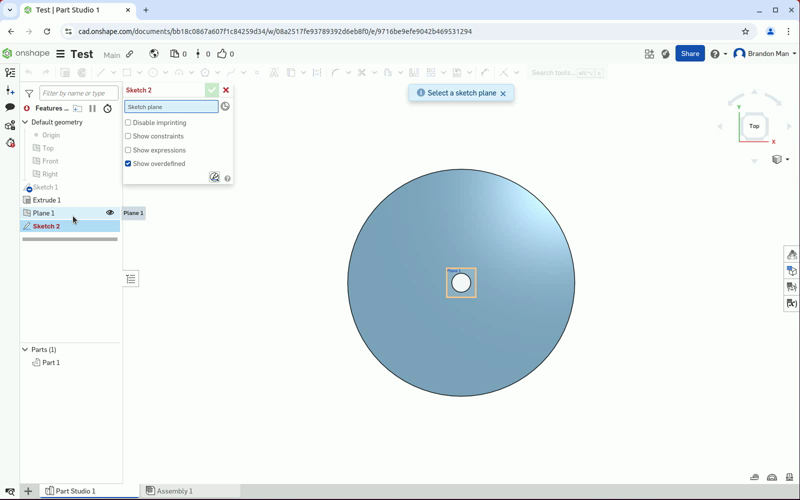
click(73, 215)
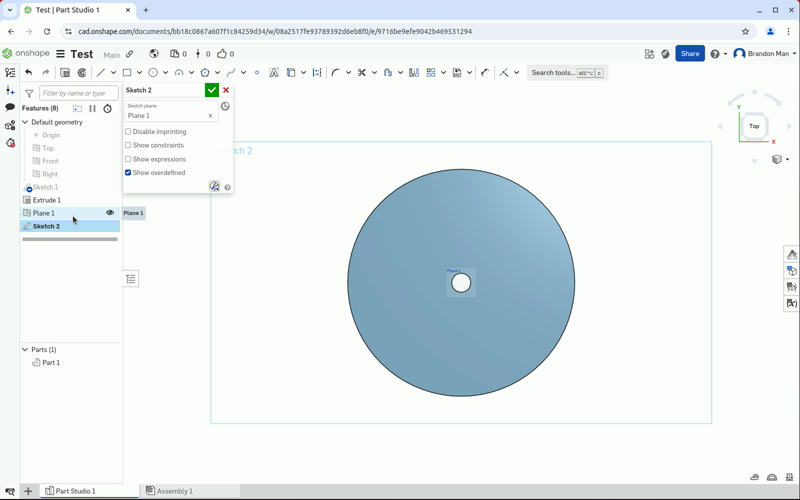
mouse_move(73, 352)
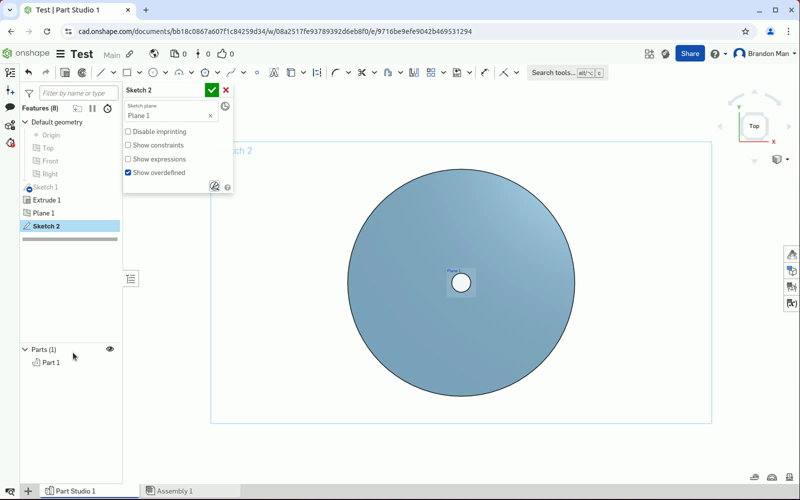
key(y)
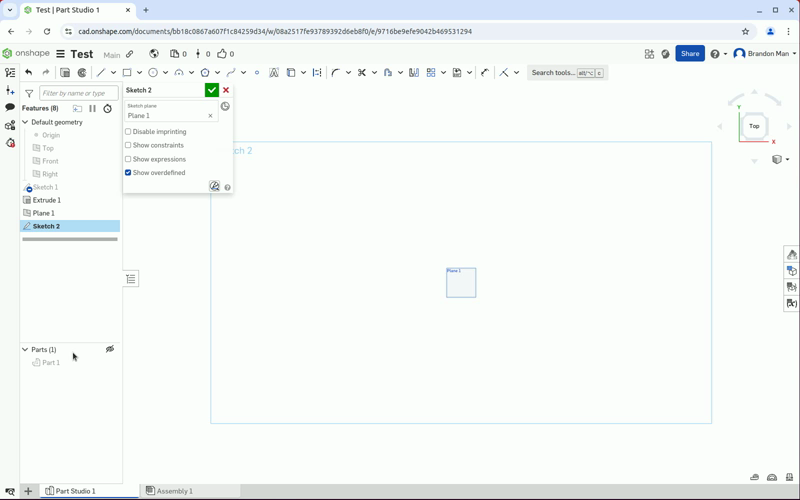
key(l)
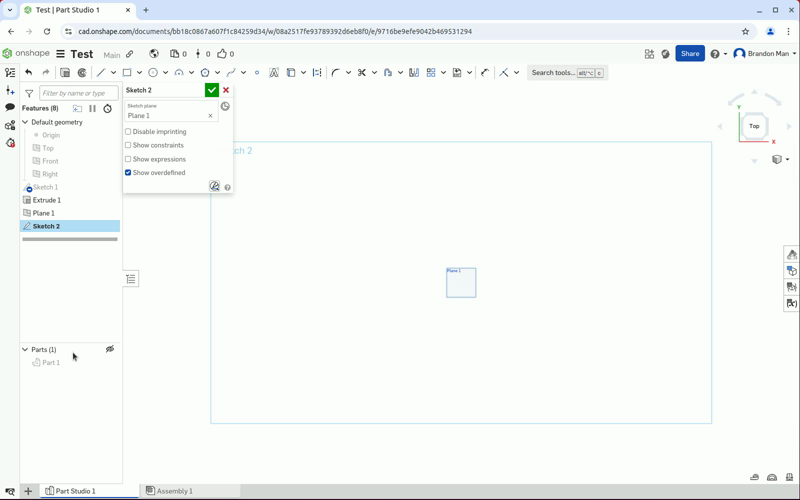
key_down(shift)
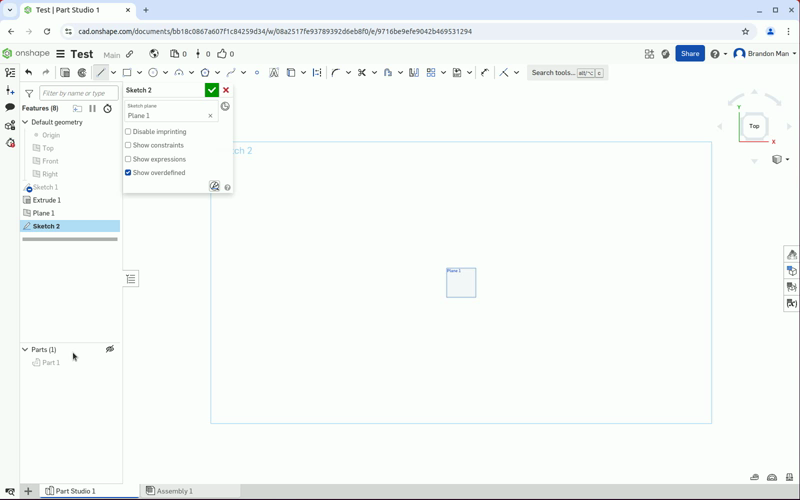
mouse_move(444, 274)
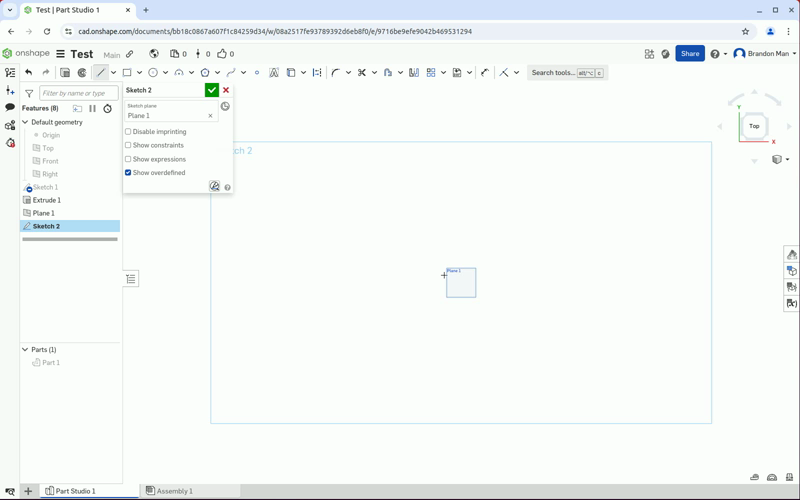
click(444, 274)
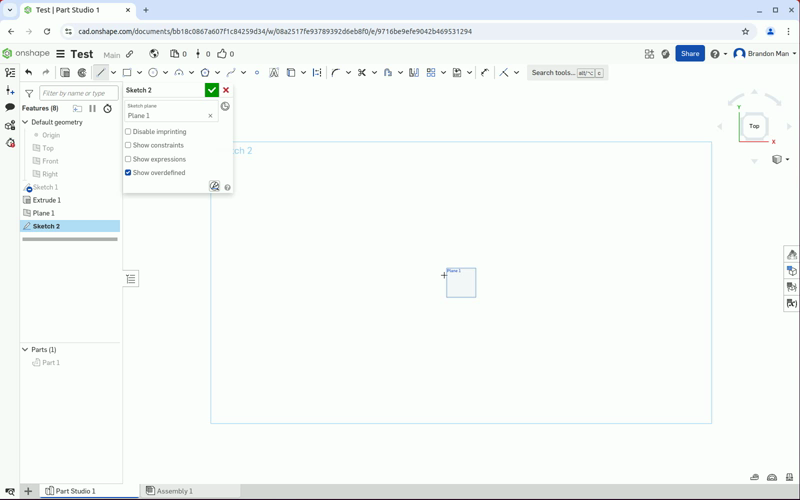
key_up(shift)
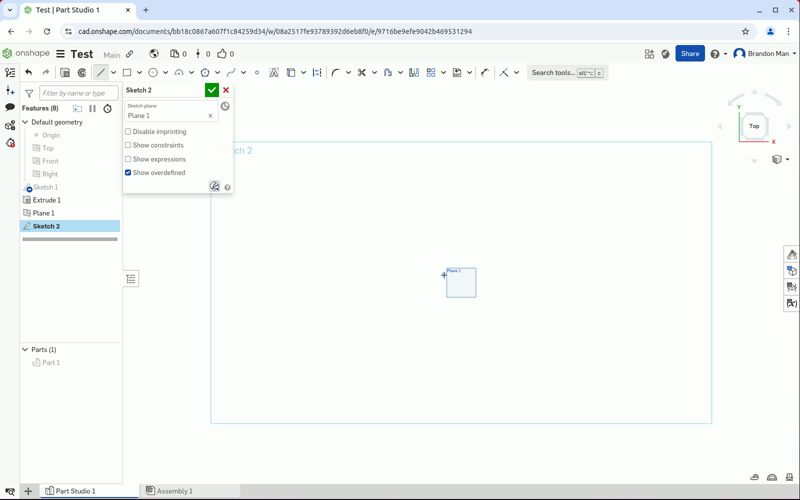
key_down(shift)
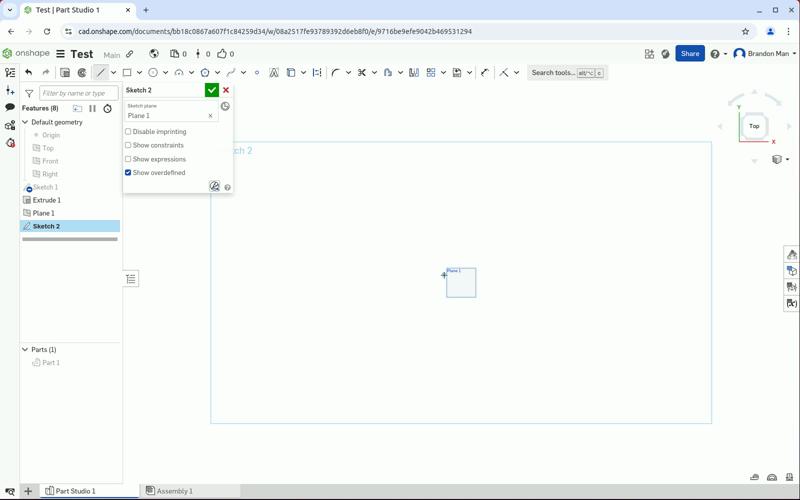
mouse_move(474, 274)
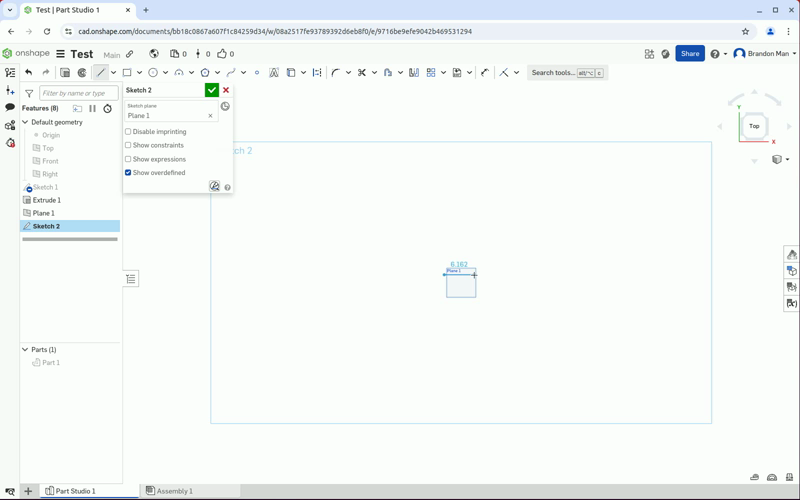
mouse_move(445, 294)
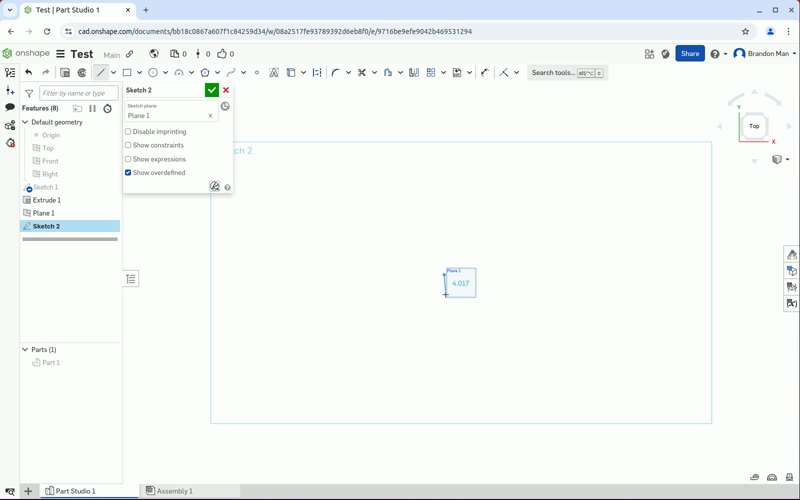
click(445, 294)
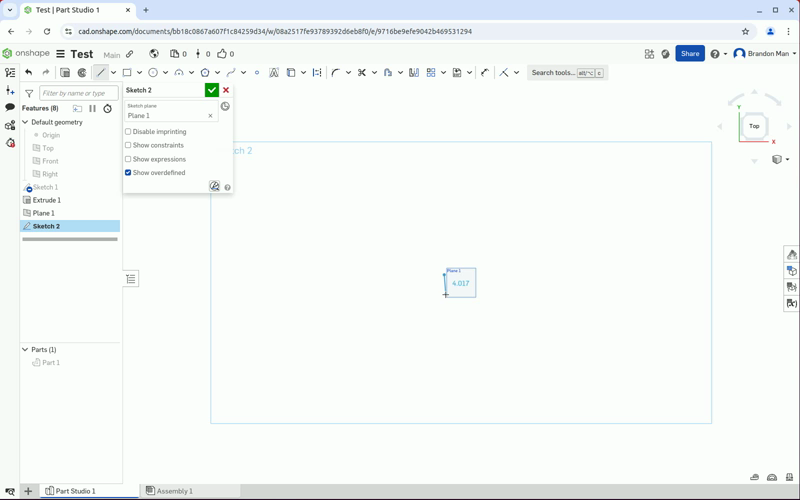
key_up(shift)
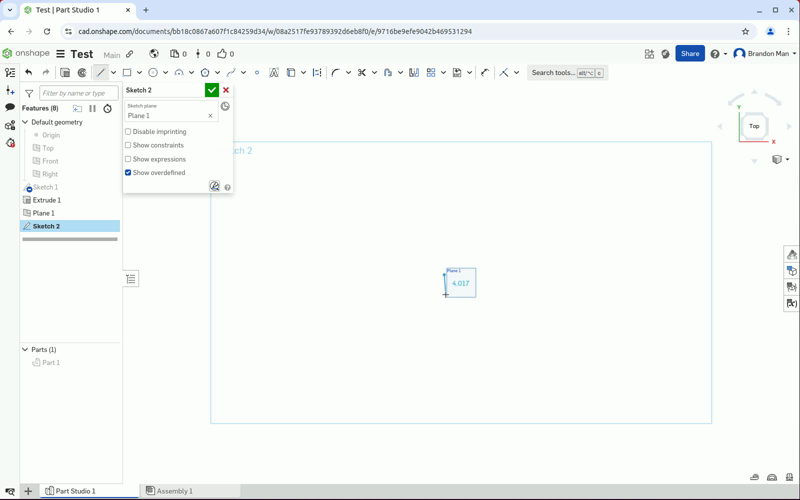
key_down(shift)
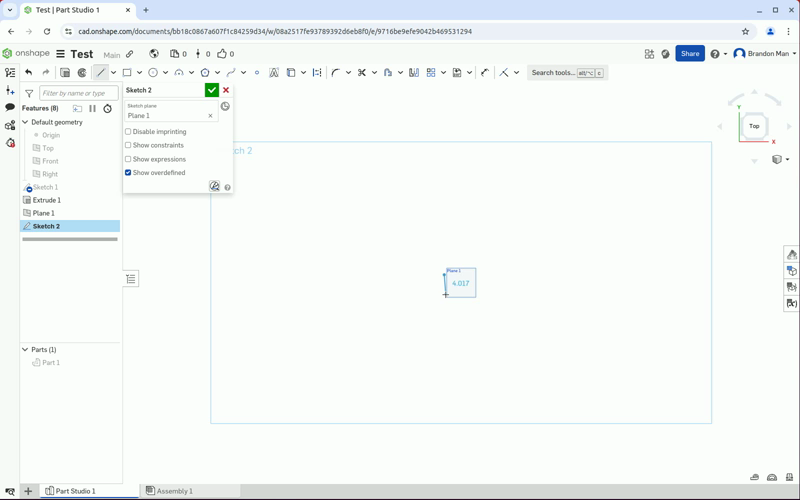
mouse_move(475, 294)
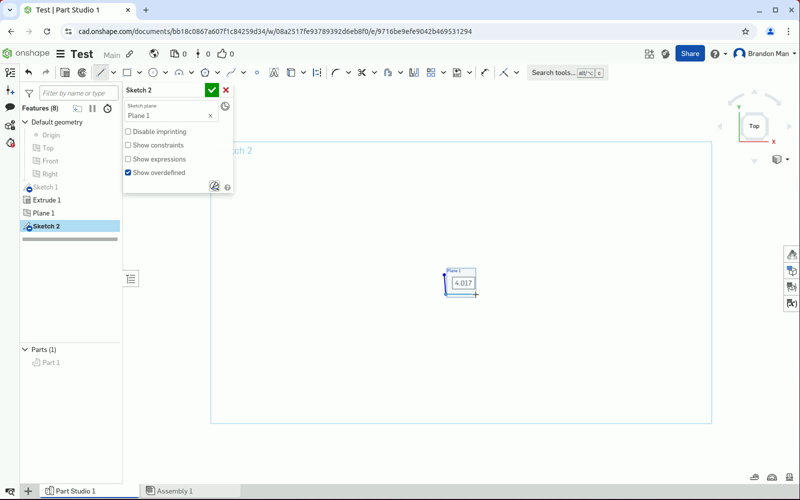
mouse_move(463, 302)
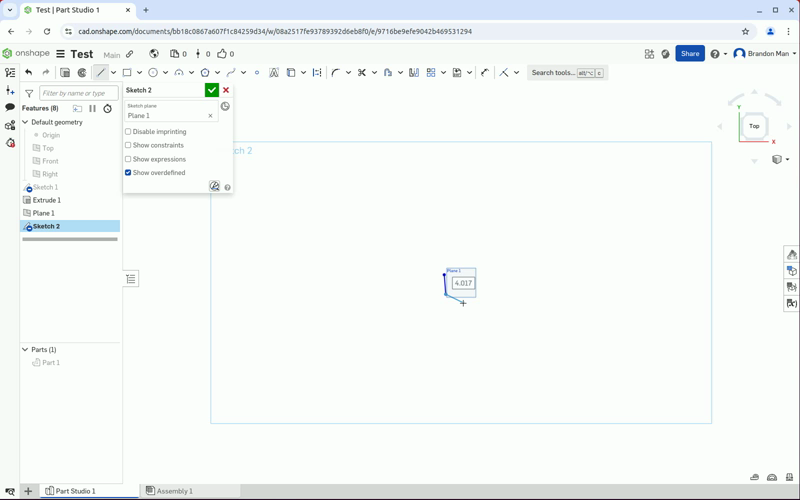
click(463, 302)
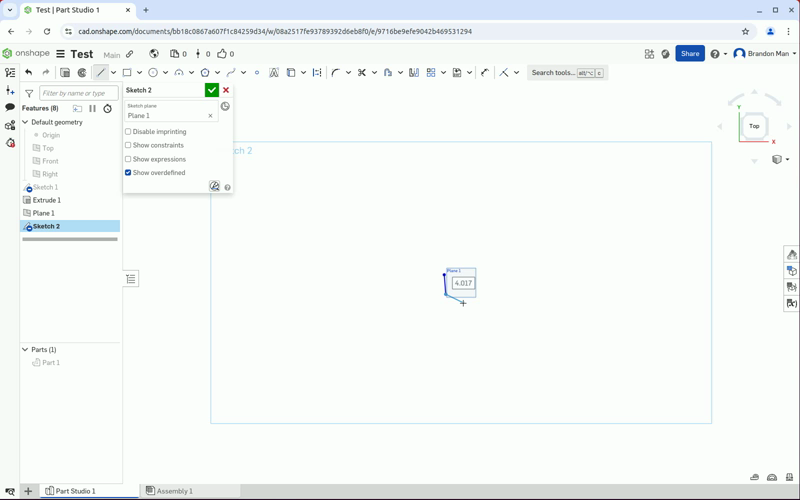
key_up(shift)
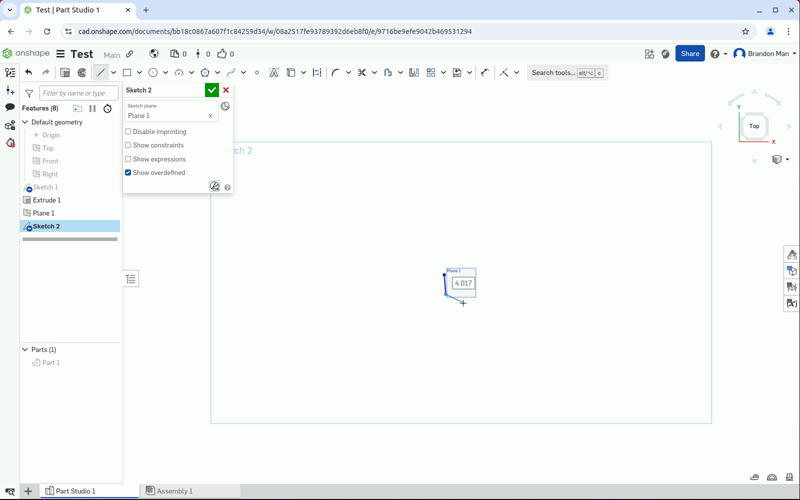
key_down(shift)
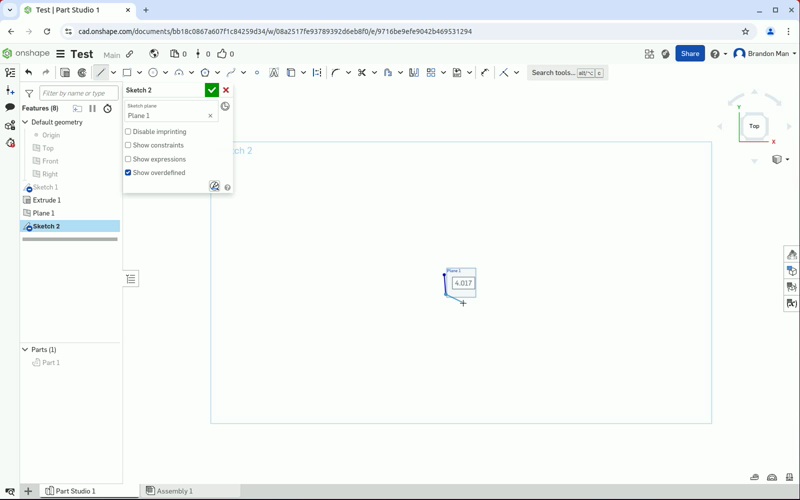
mouse_move(493, 302)
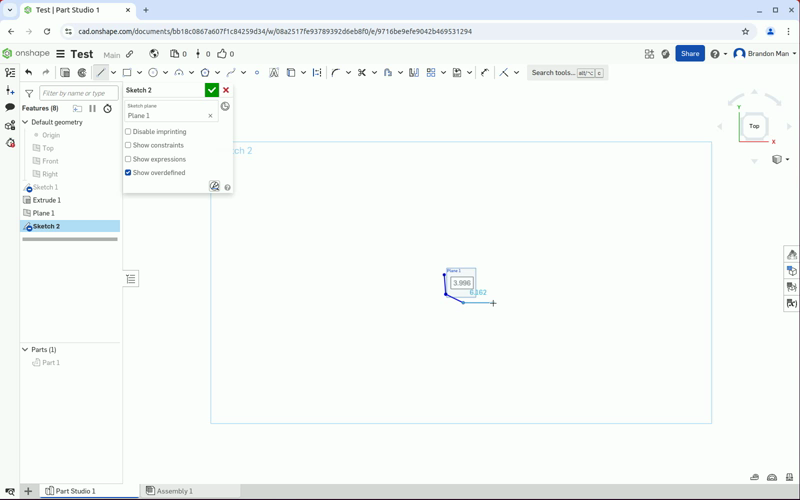
mouse_move(479, 291)
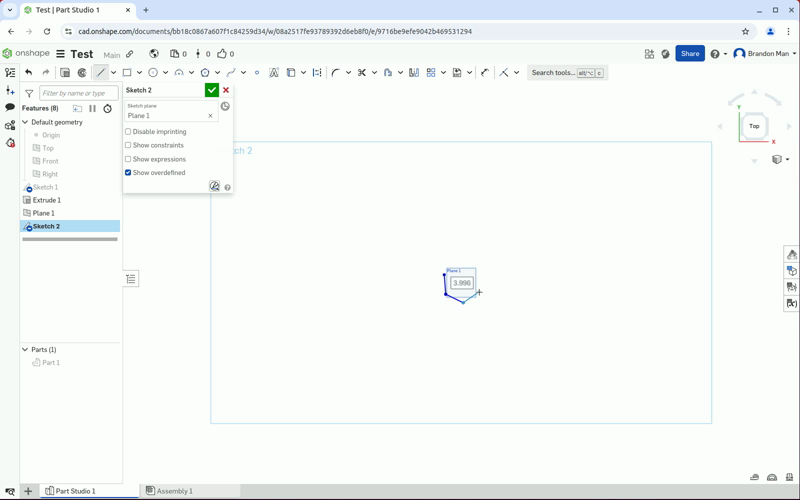
click(479, 291)
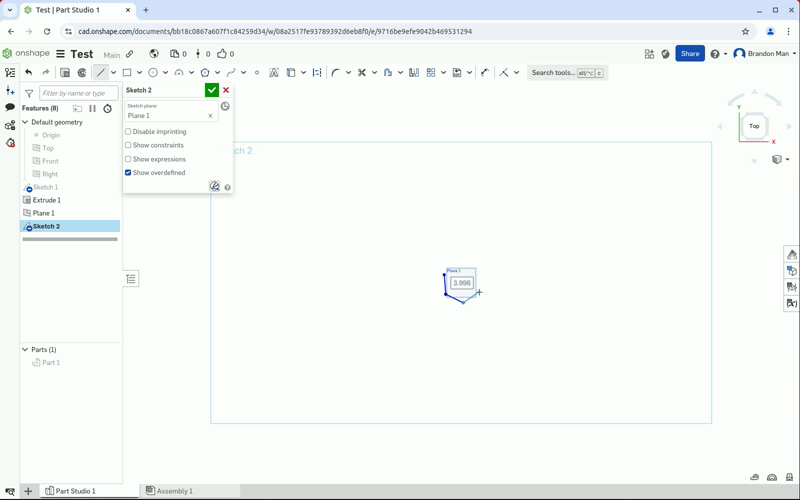
key_up(shift)
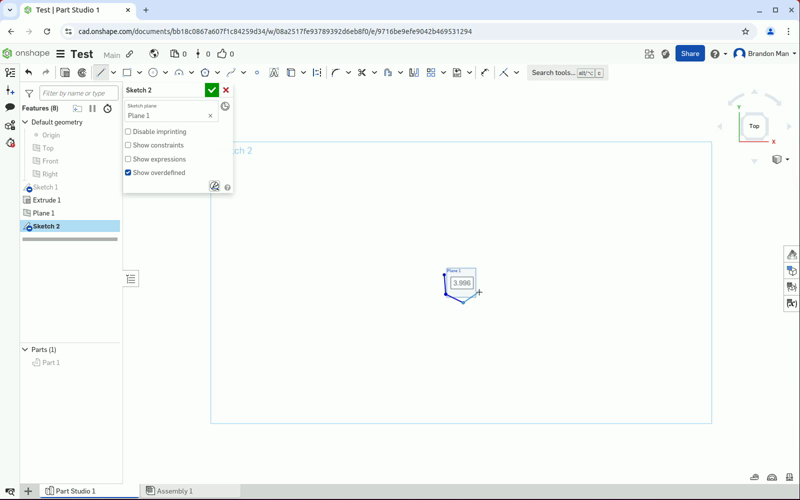
key_down(shift)
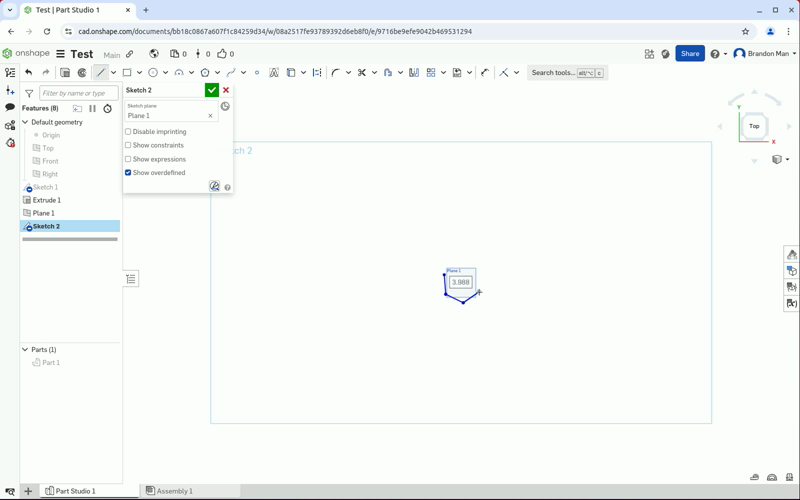
mouse_move(509, 291)
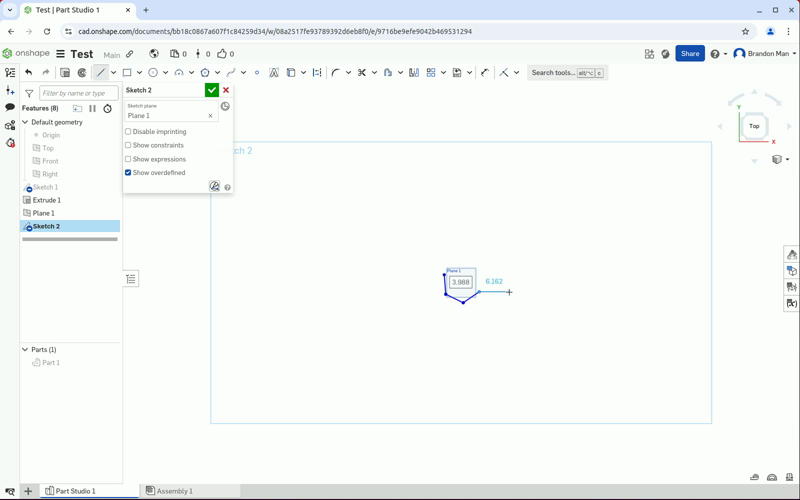
mouse_move(478, 272)
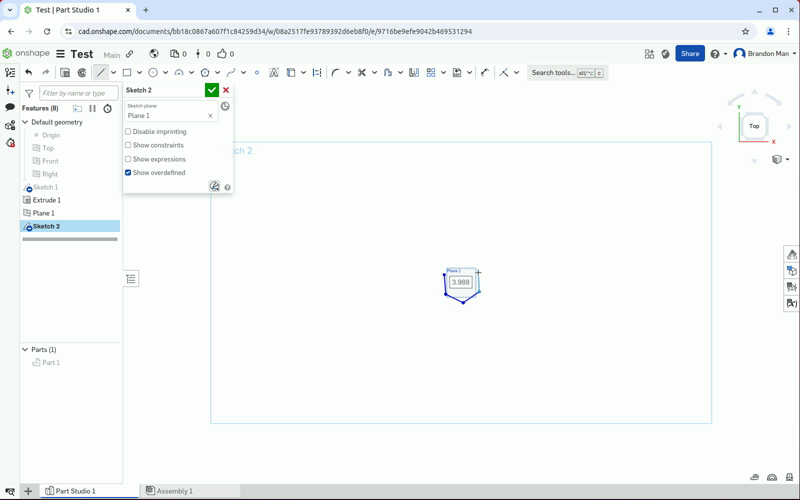
click(478, 272)
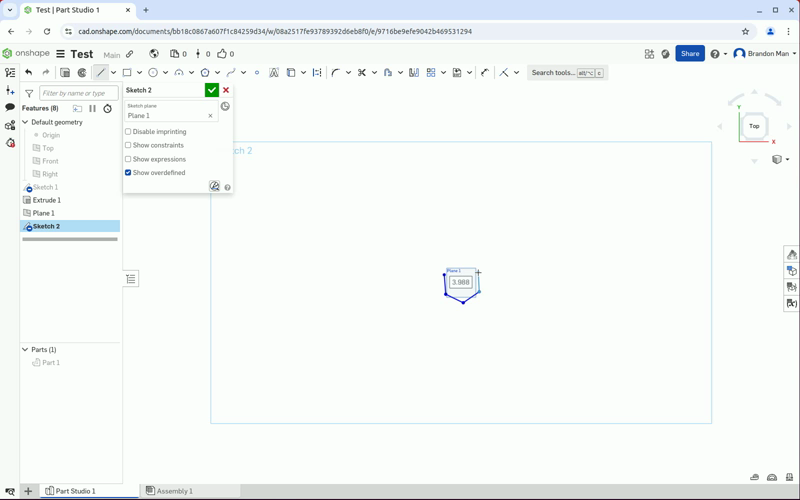
key_up(shift)
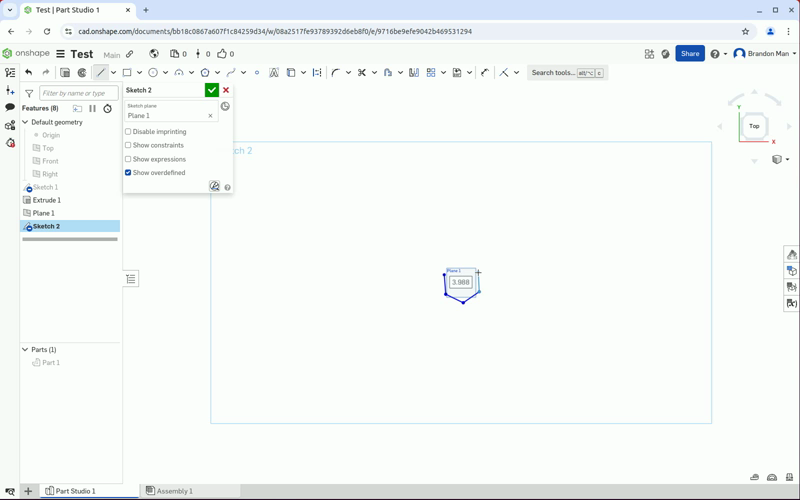
key_down(shift)
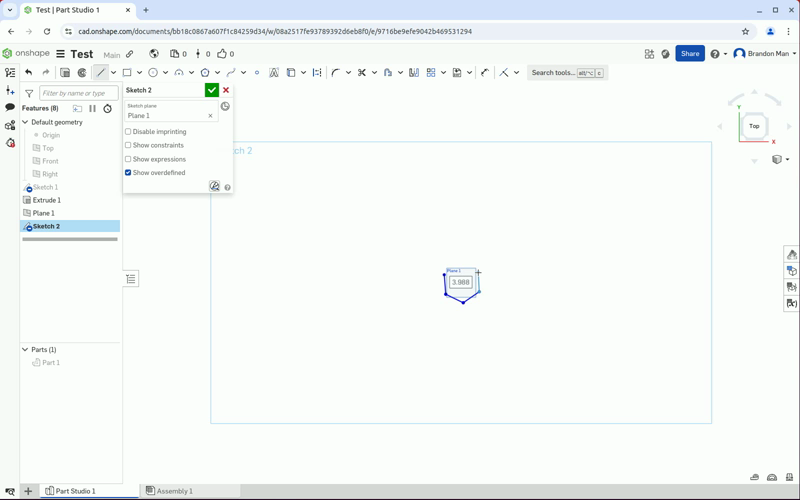
mouse_move(508, 272)
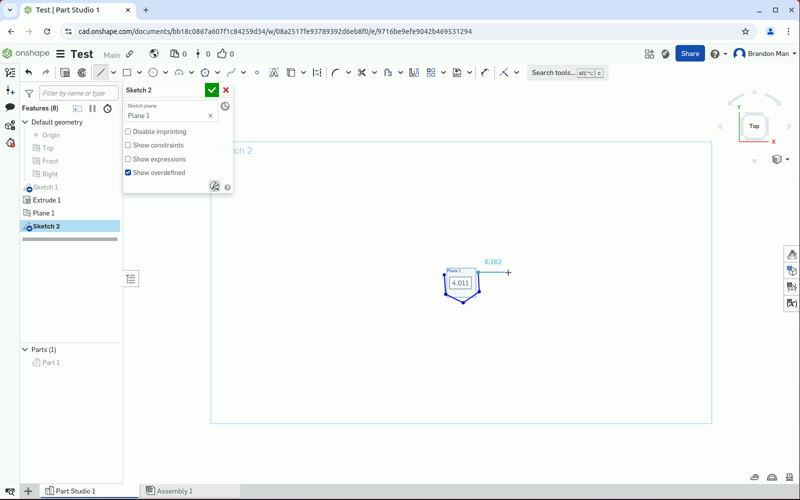
mouse_move(460, 264)
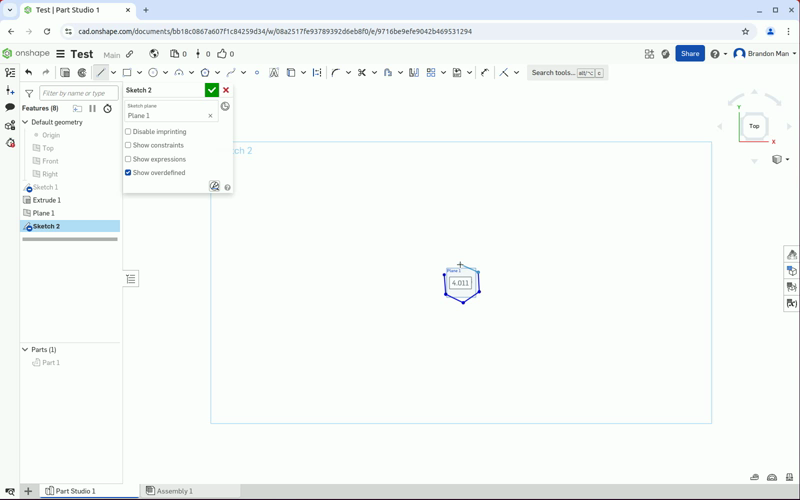
click(460, 264)
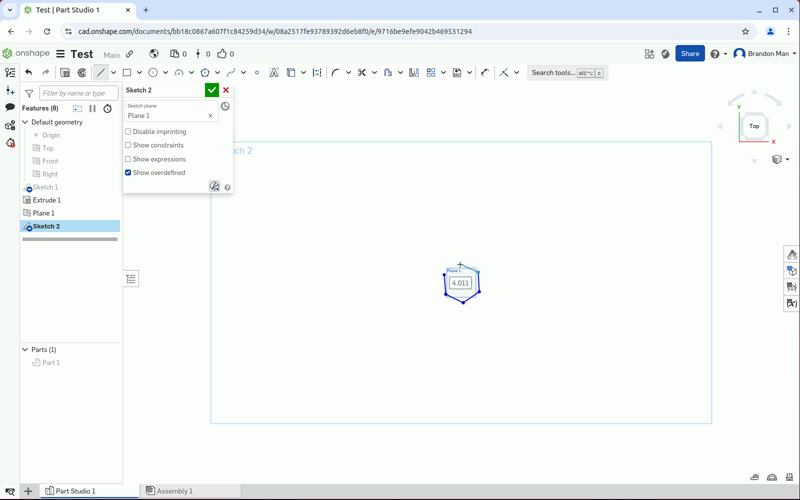
key_up(shift)
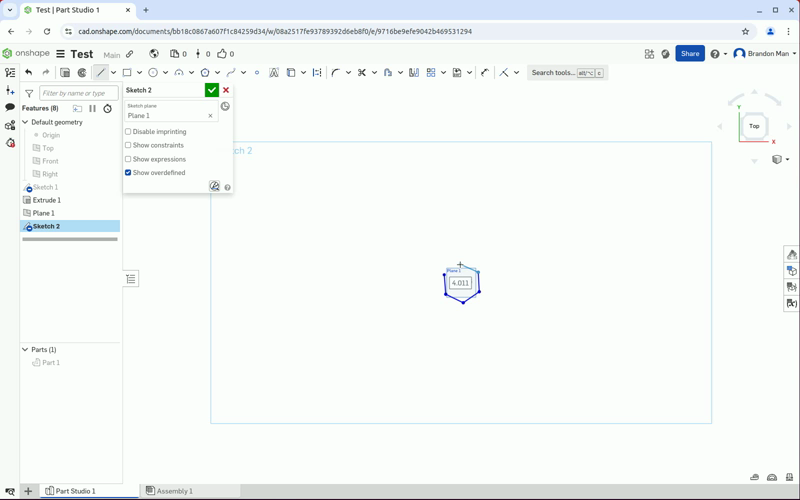
mouse_move(490, 264)
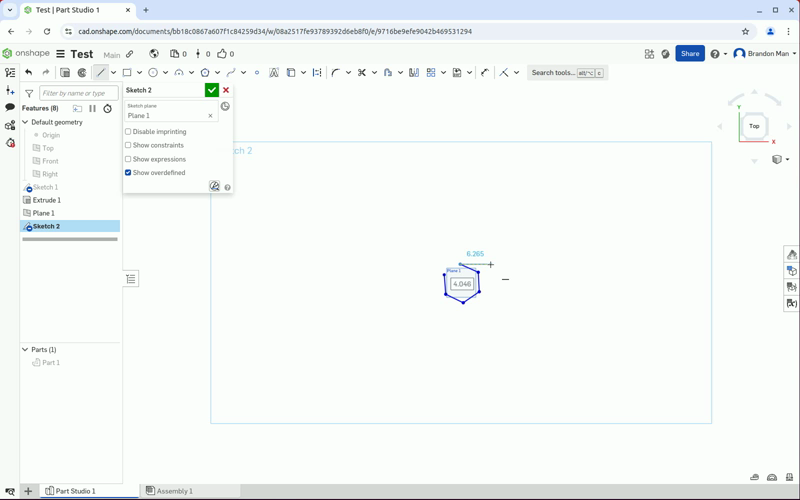
key_down(shift)
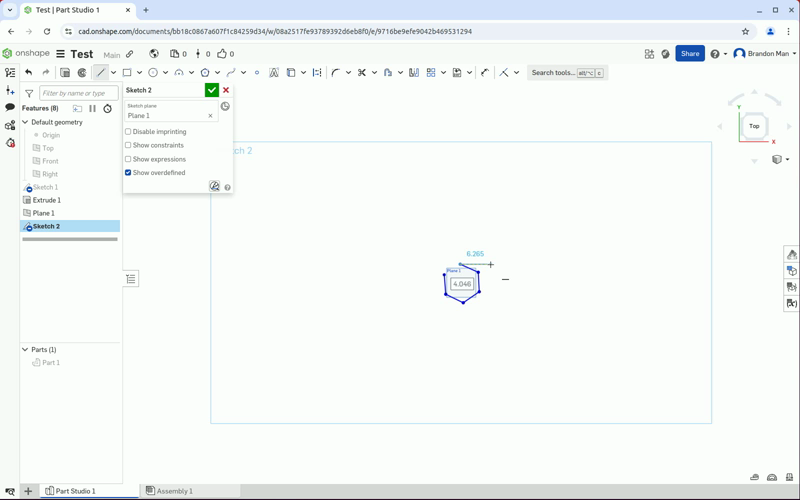
mouse_move(444, 274)
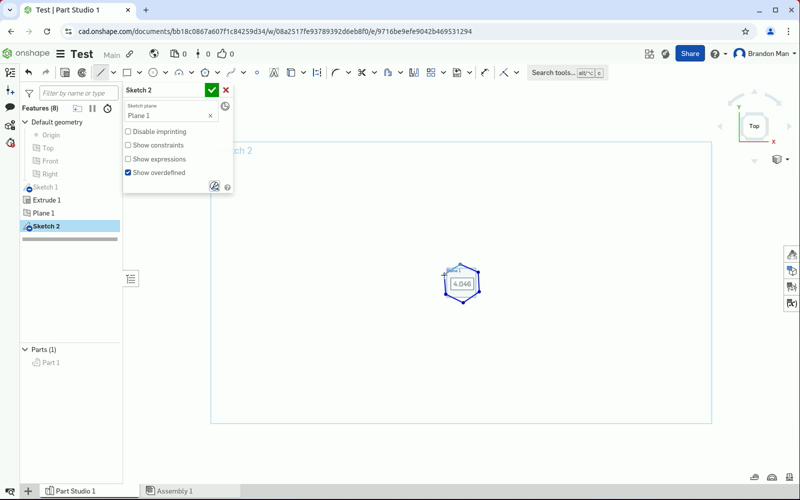
key_up(shift)
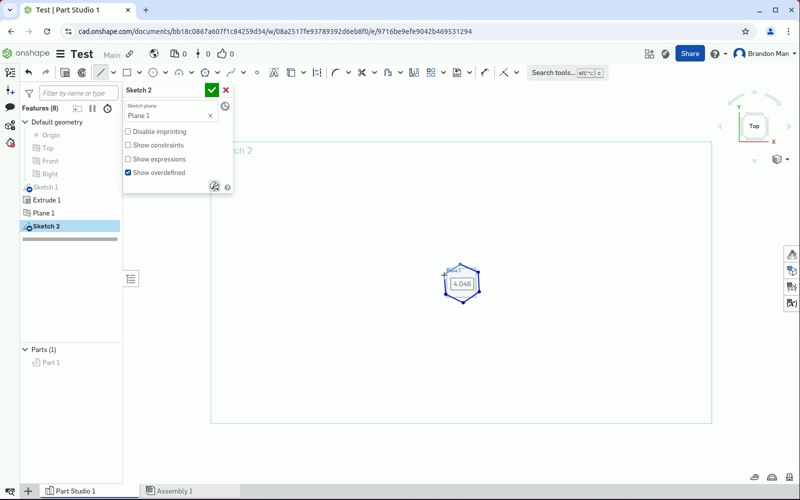
click(444, 274)
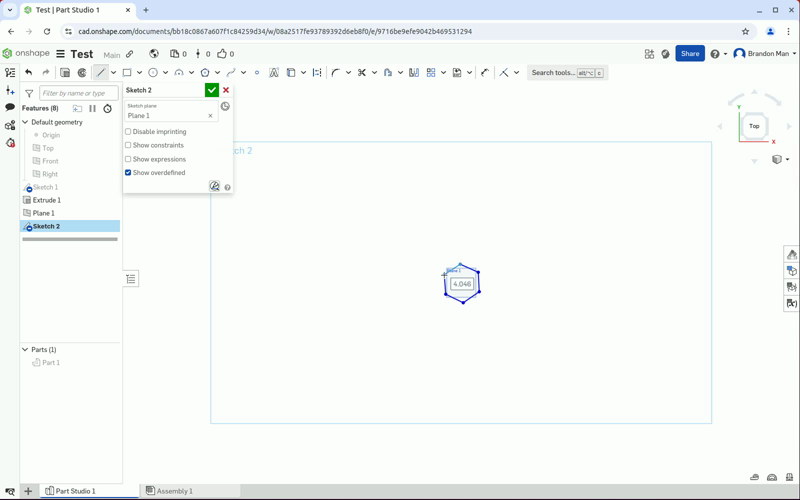
key(esc)
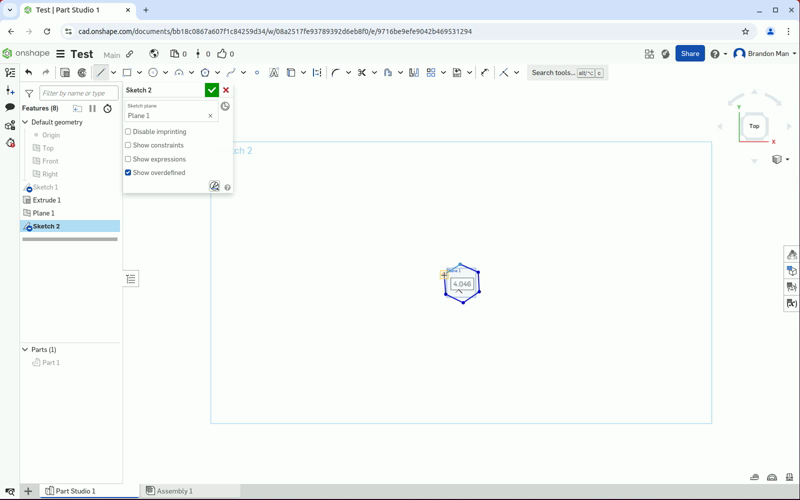
key(c)
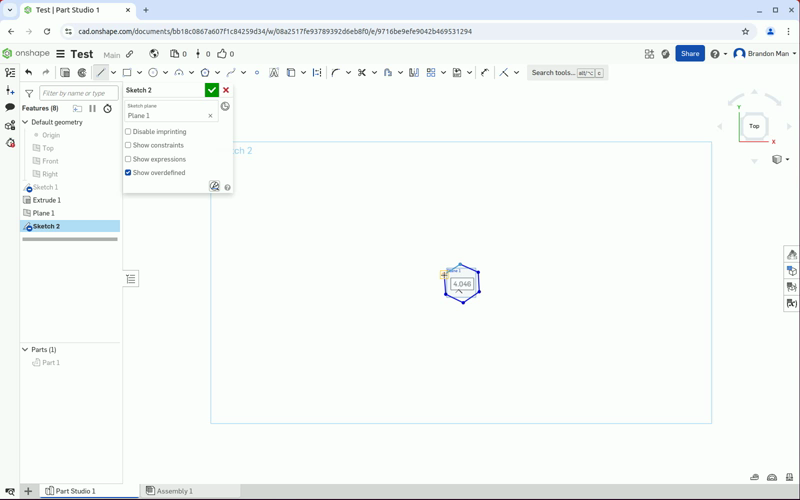
key_down(shift)
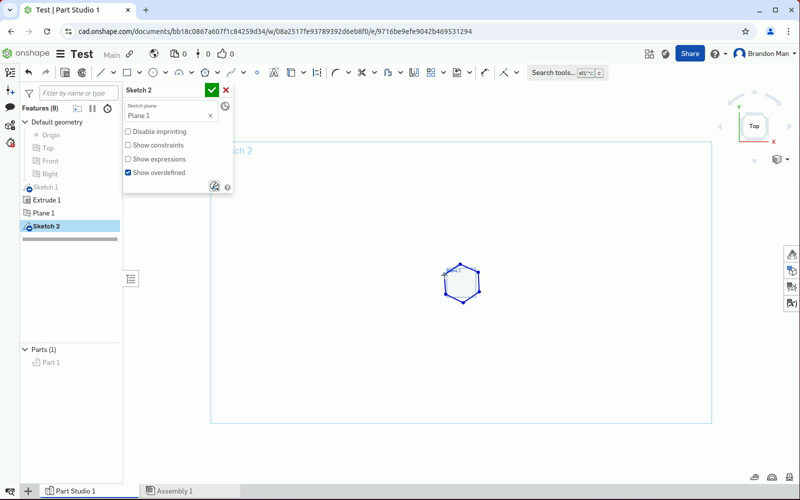
mouse_move(461, 283)
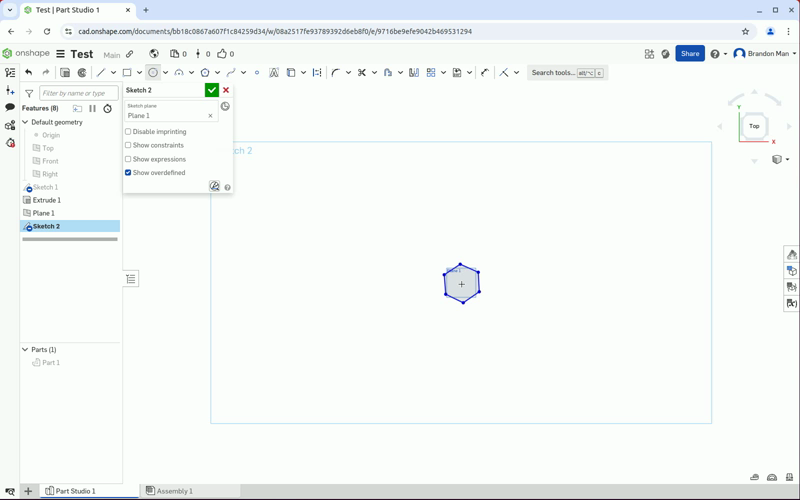
click(461, 283)
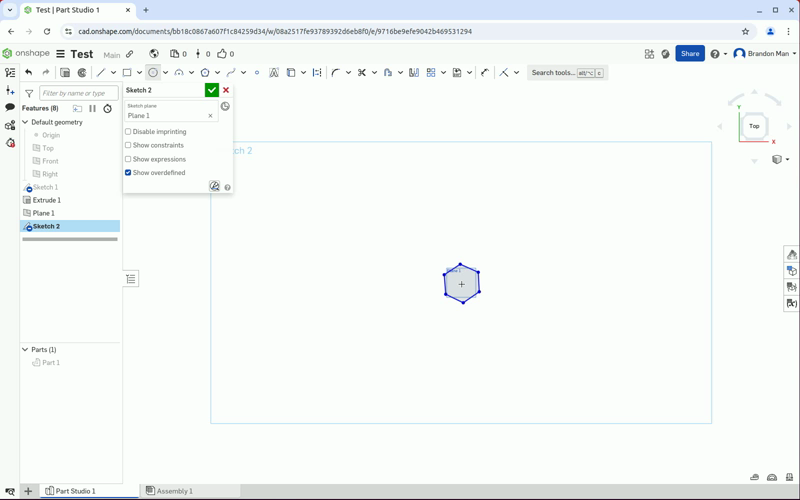
key_up(shift)
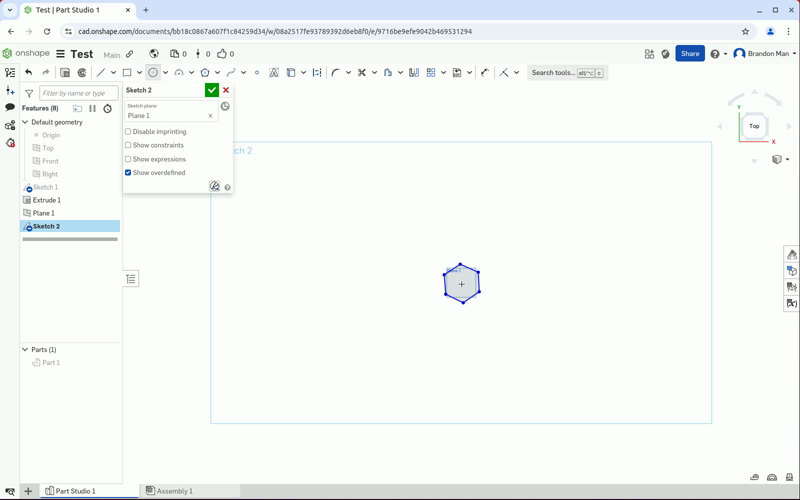
mouse_move(472, 283)
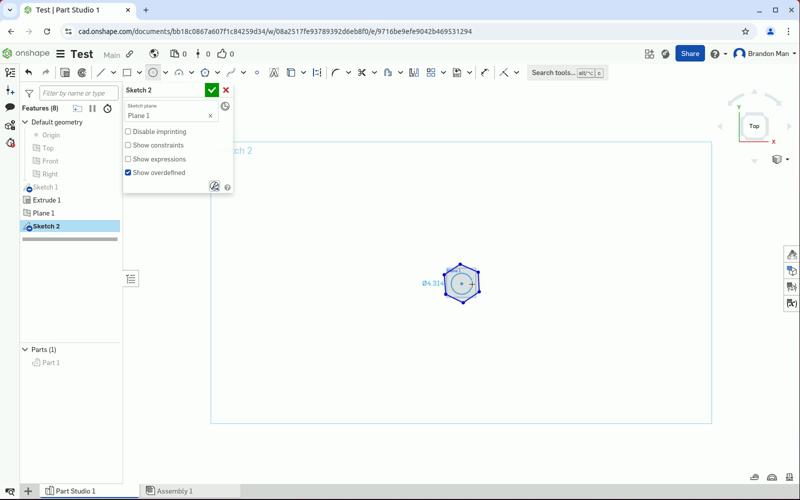
click(472, 283)
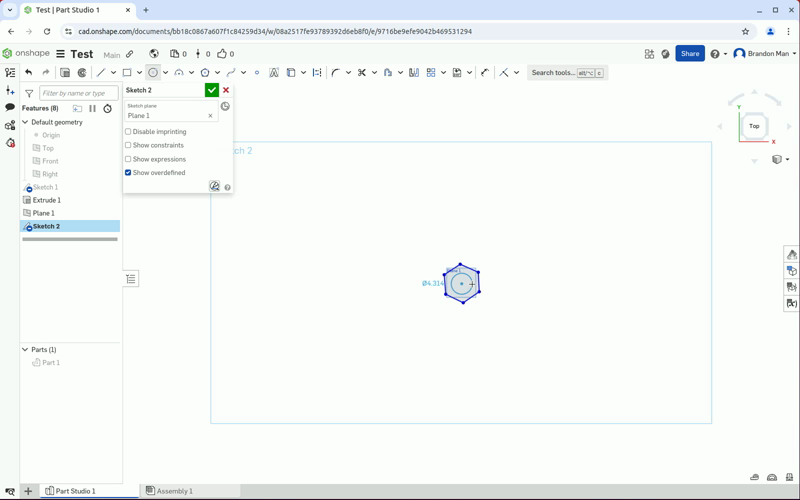
key(esc)
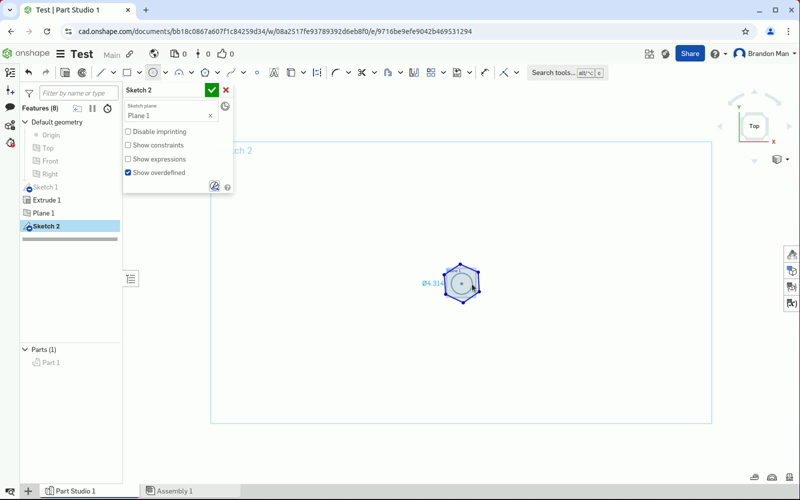
mouse_move(448, 281)
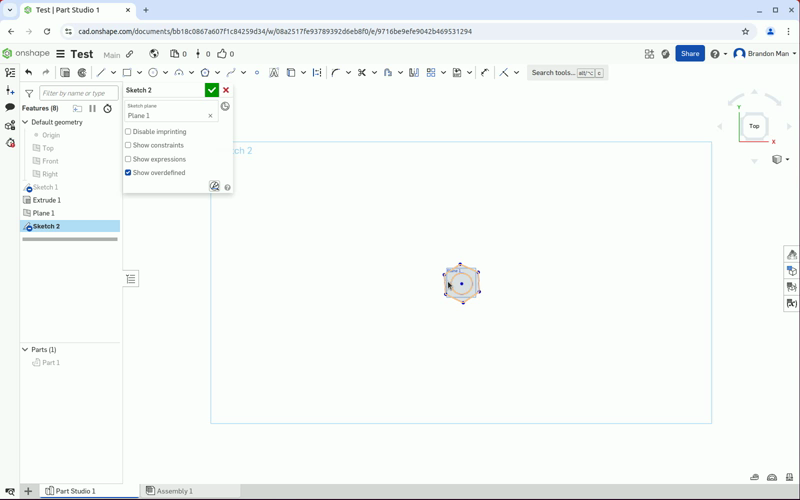
scroll(6)
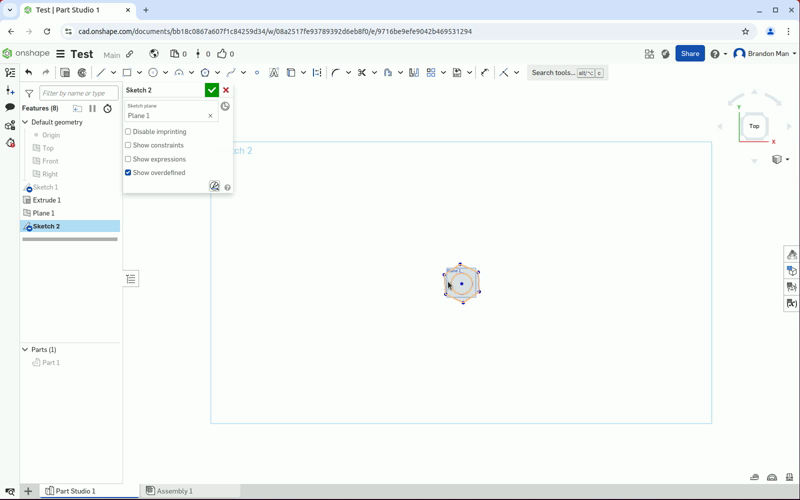
scroll(6)
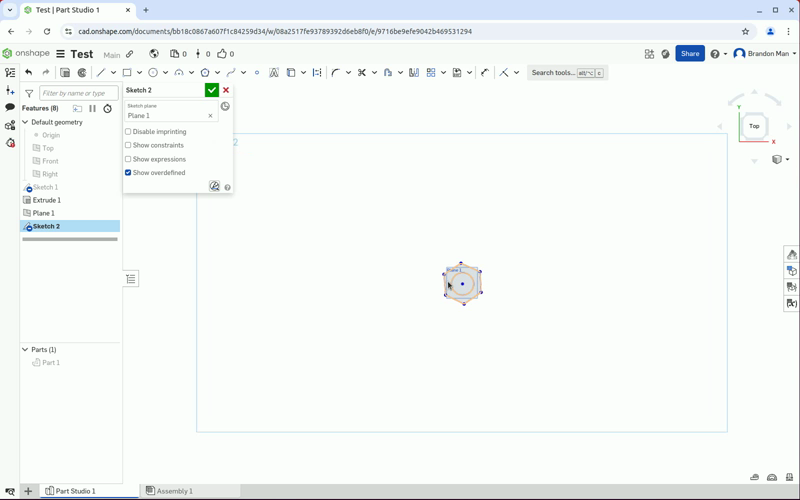
scroll(6)
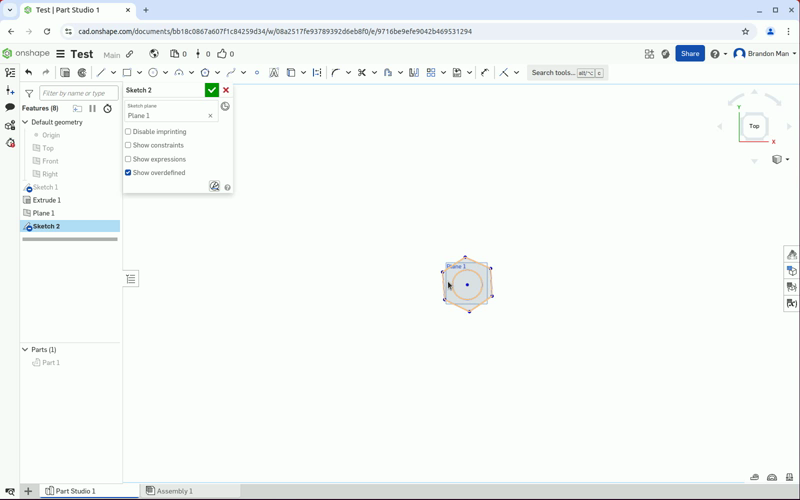
scroll(6)
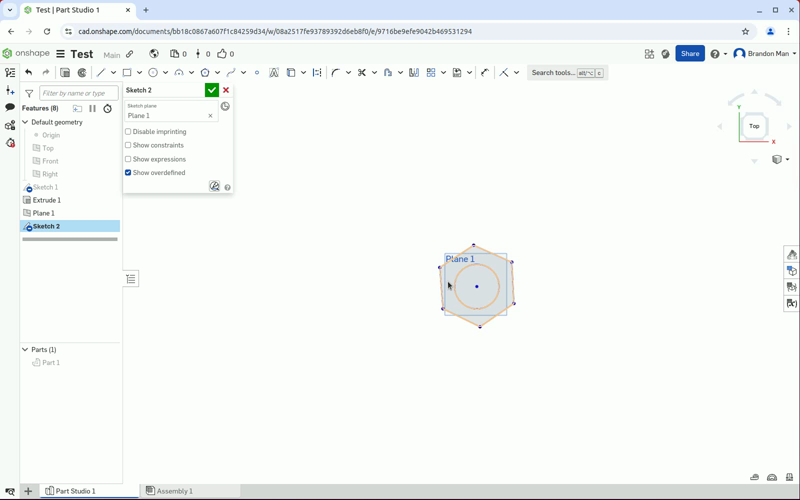
scroll(6)
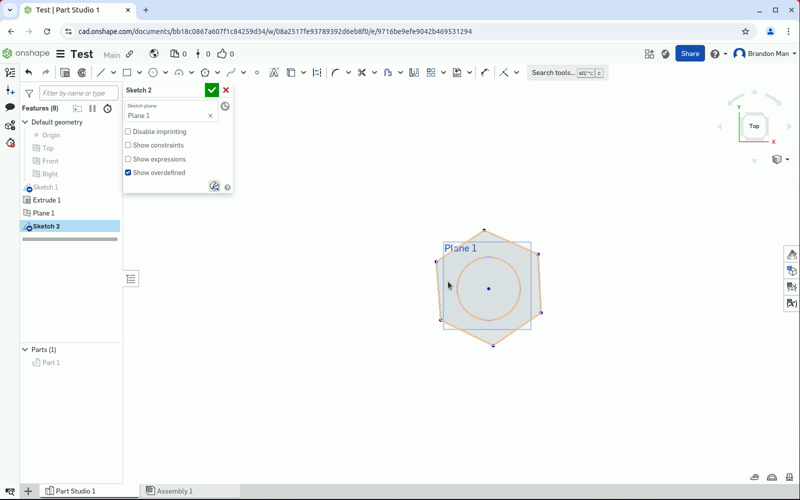
scroll(6)
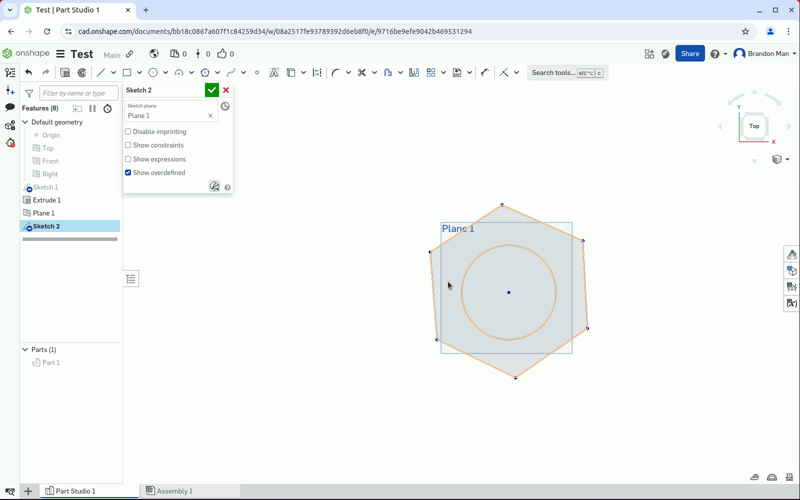
scroll(6)
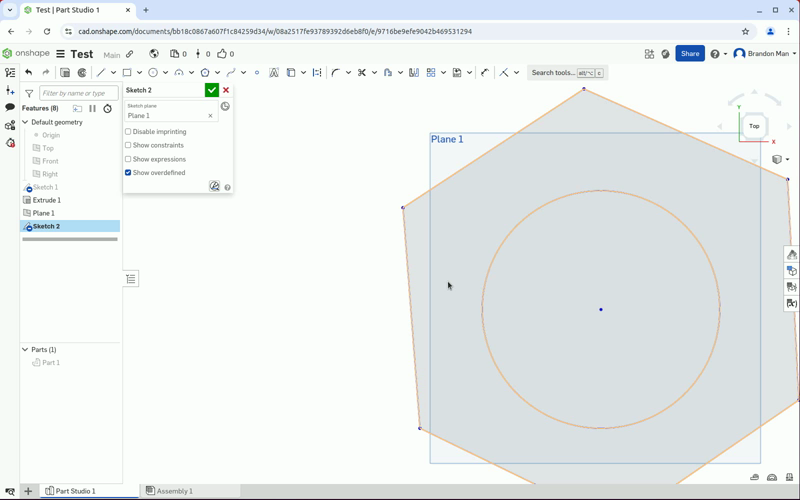
click(448, 281)
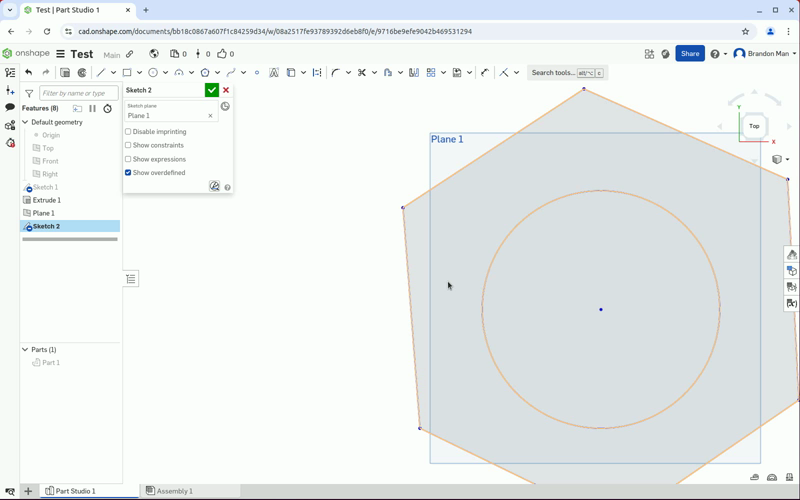
scroll(-6)
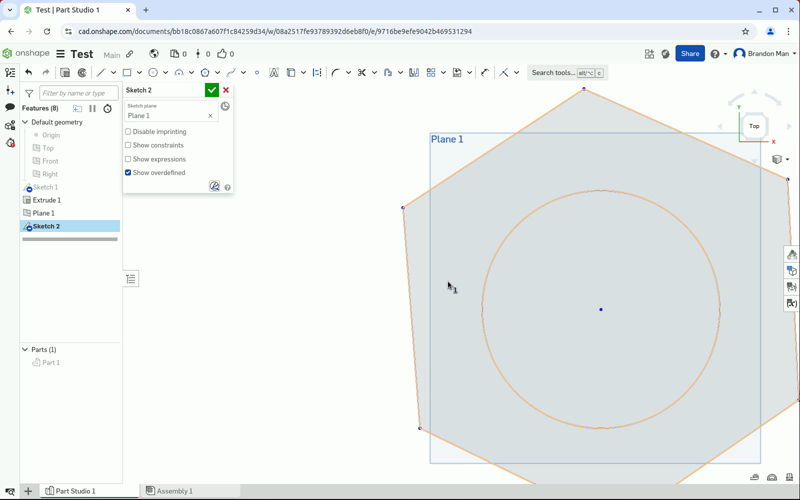
scroll(-6)
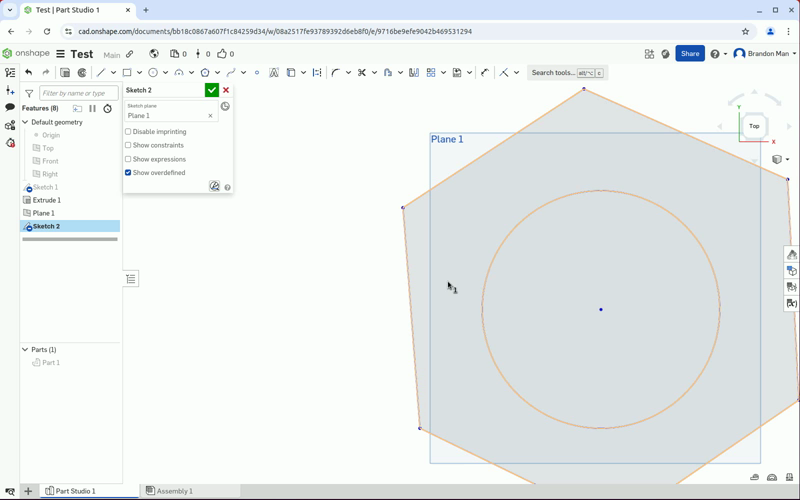
scroll(-6)
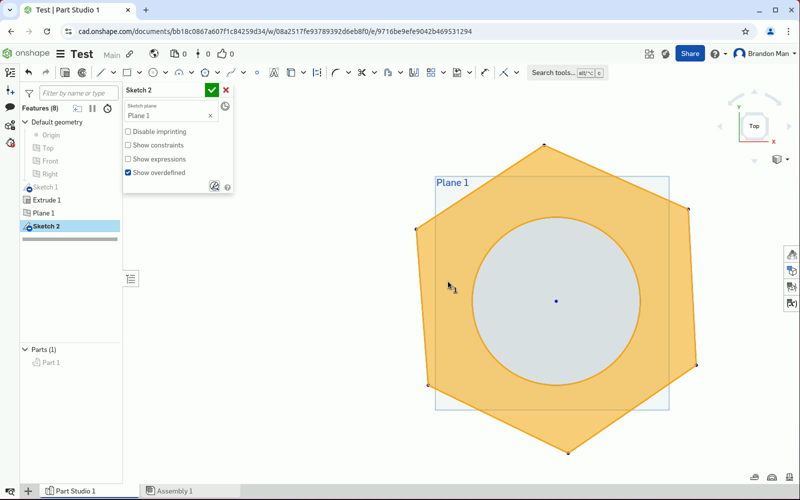
scroll(-6)
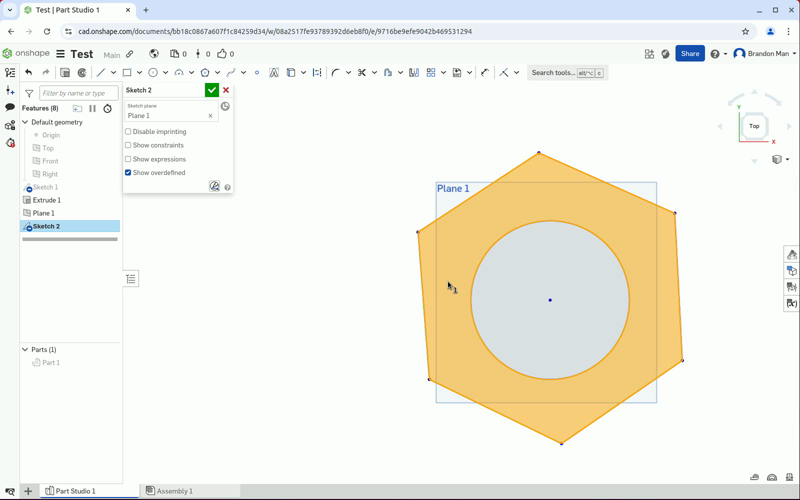
scroll(-6)
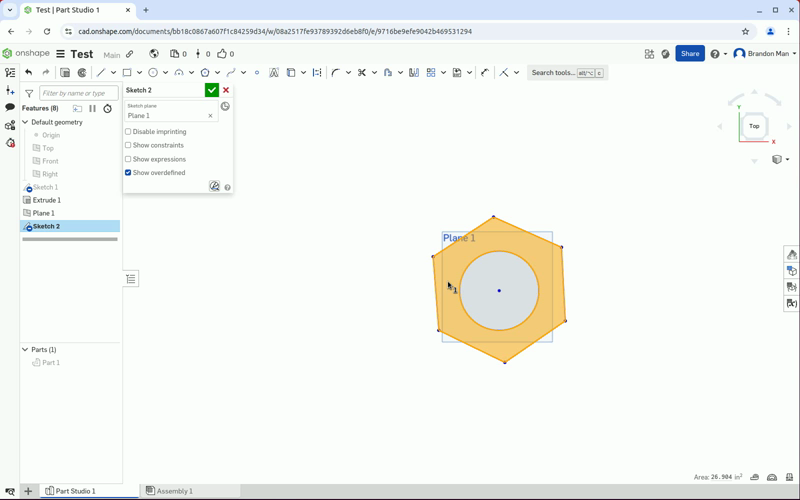
scroll(-6)
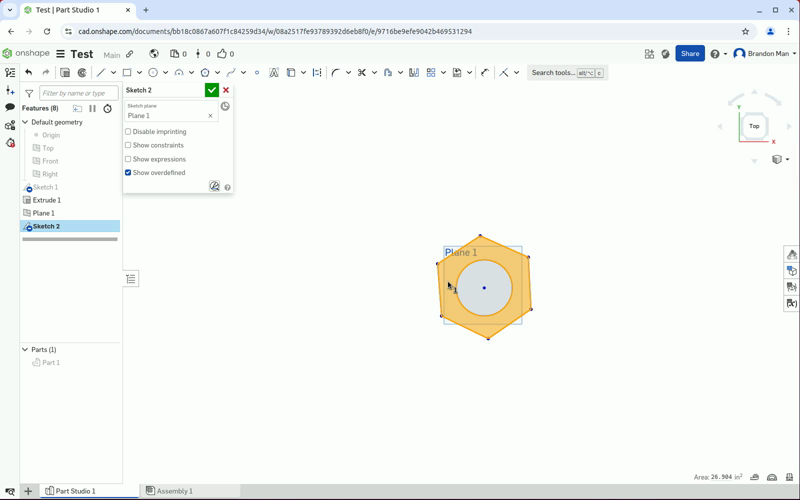
scroll(-6)
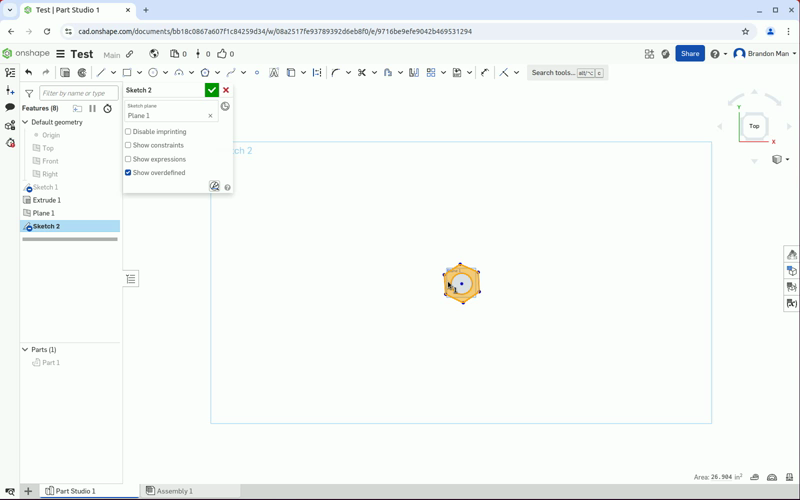
mouse_move(73, 352)
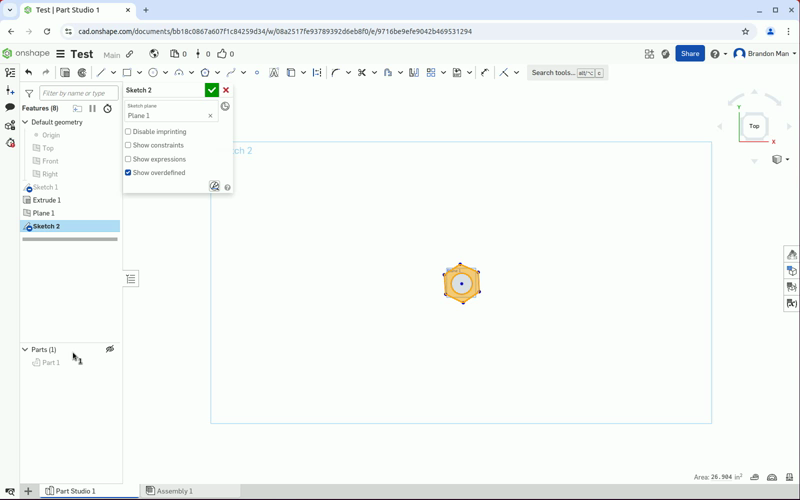
key(shift+y)
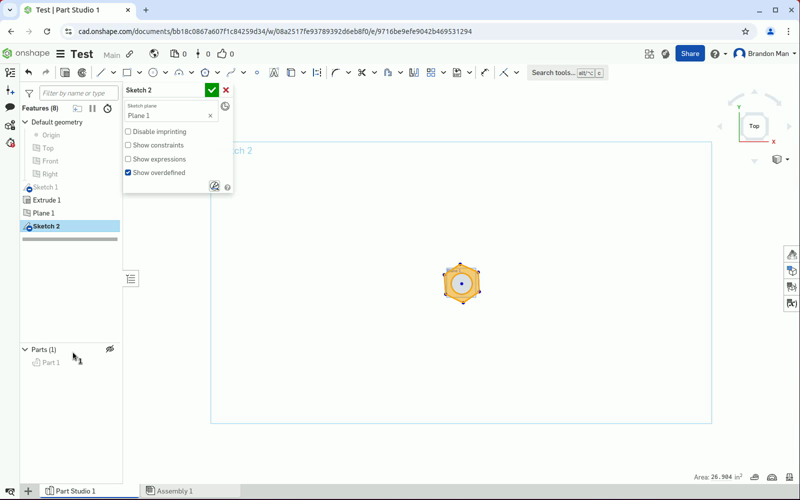
key(shift+e)
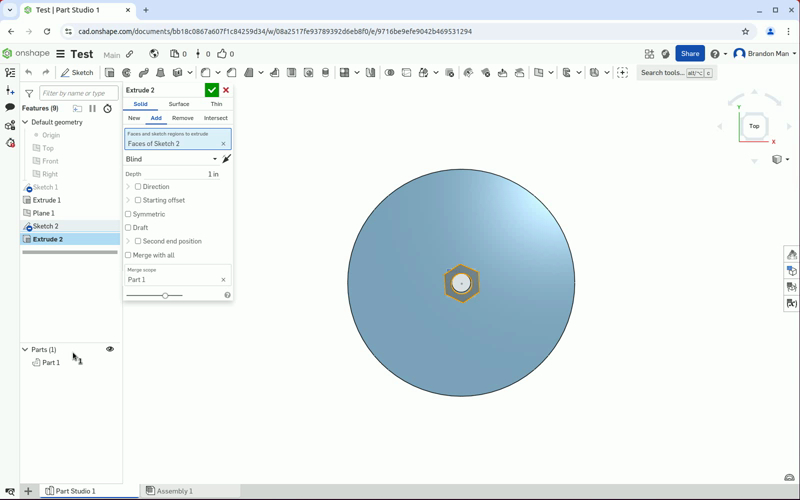
mouse_move(143, 106)
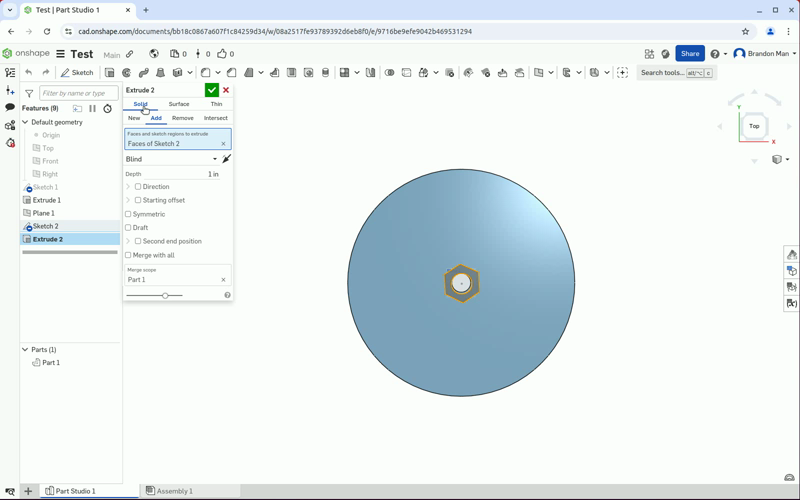
click(143, 106)
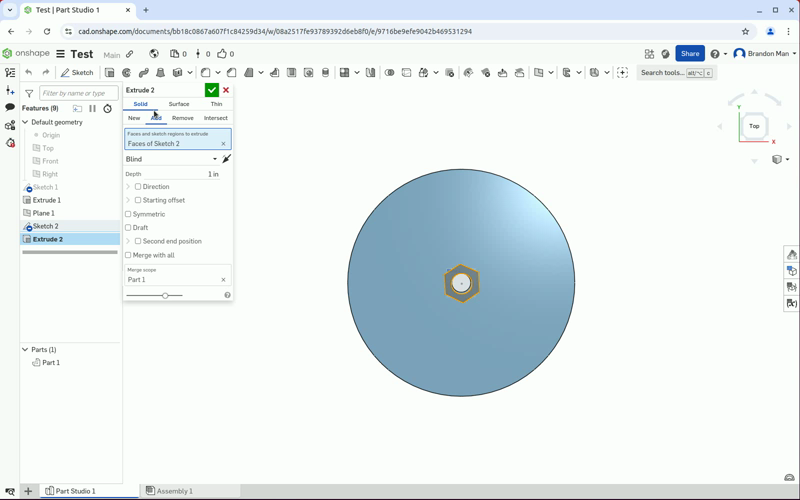
mouse_move(186, 120)
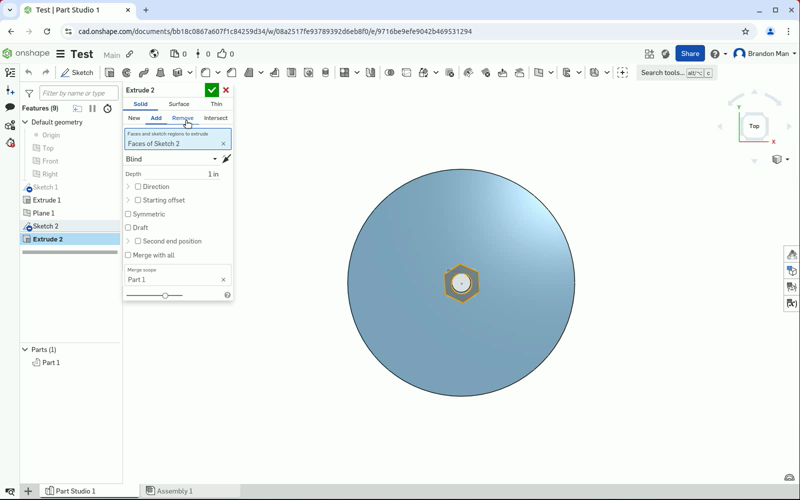
click(186, 120)
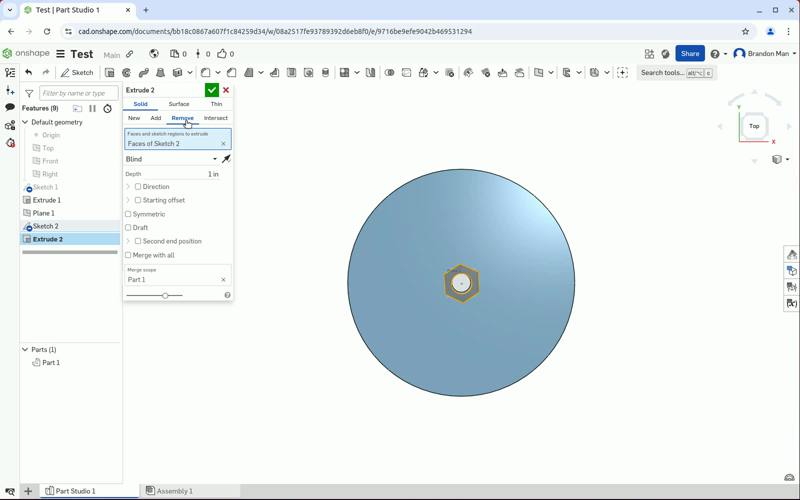
key(tab, 4)
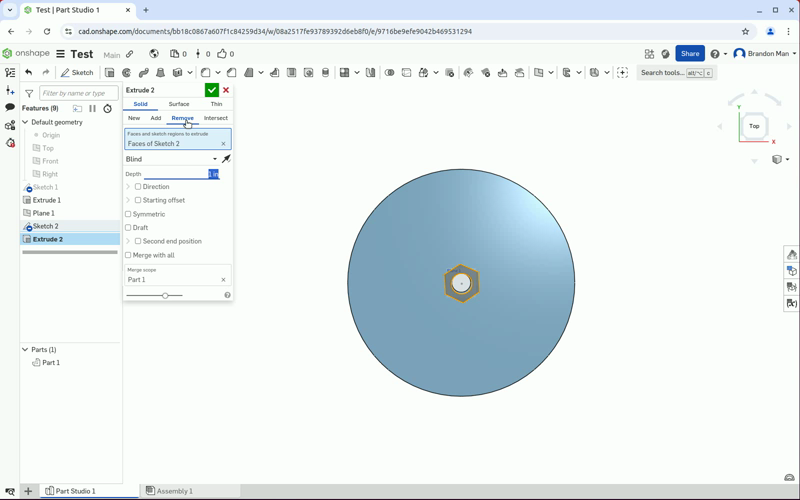
text(1.444)
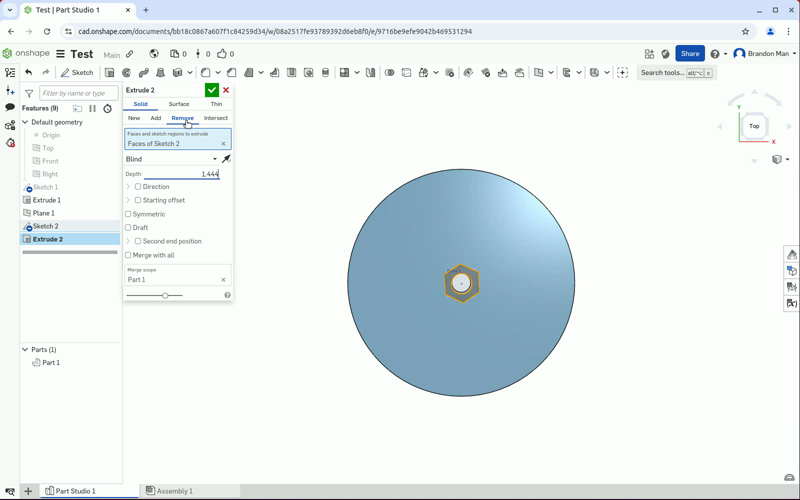
key(tab, 6)
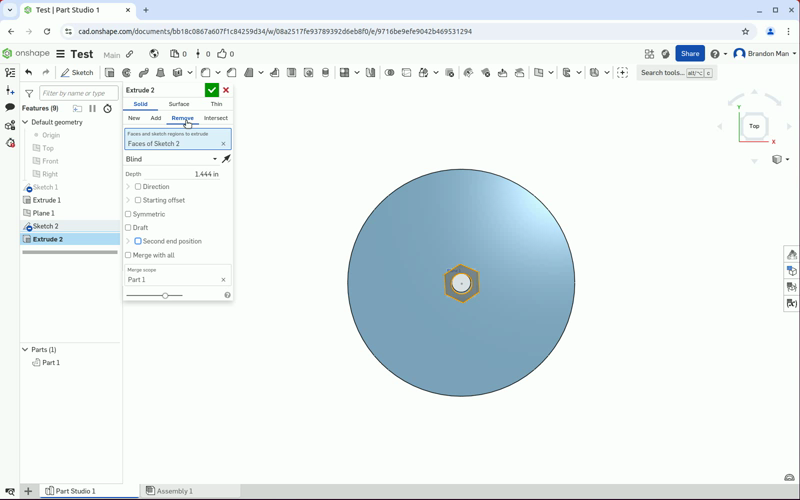
key(space)
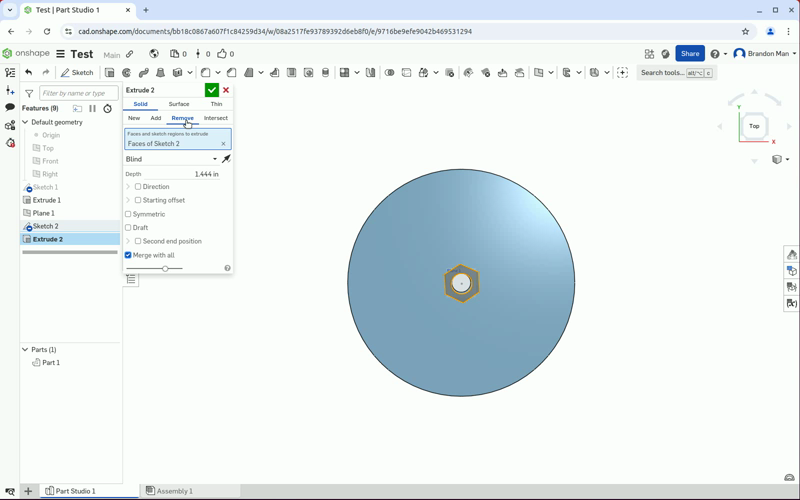
key(enter)
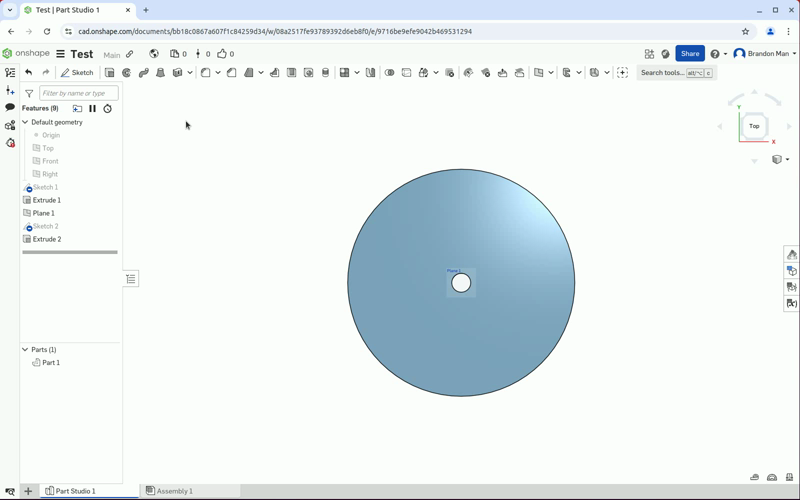
key(shift+h)
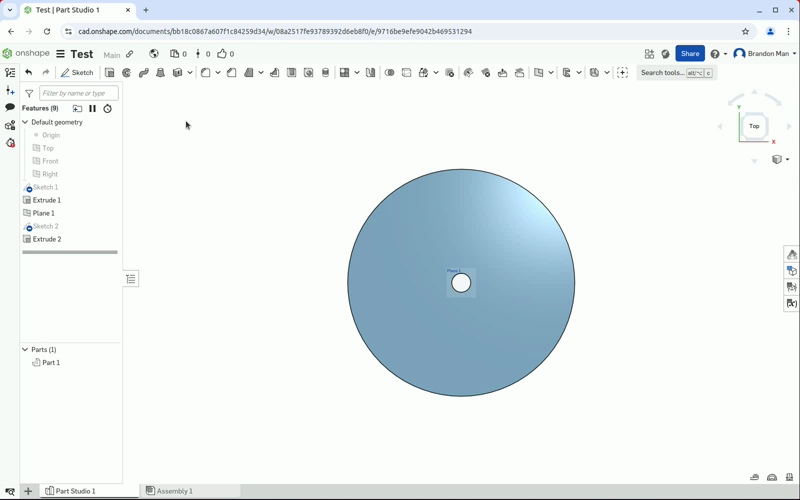
key(shift+h)
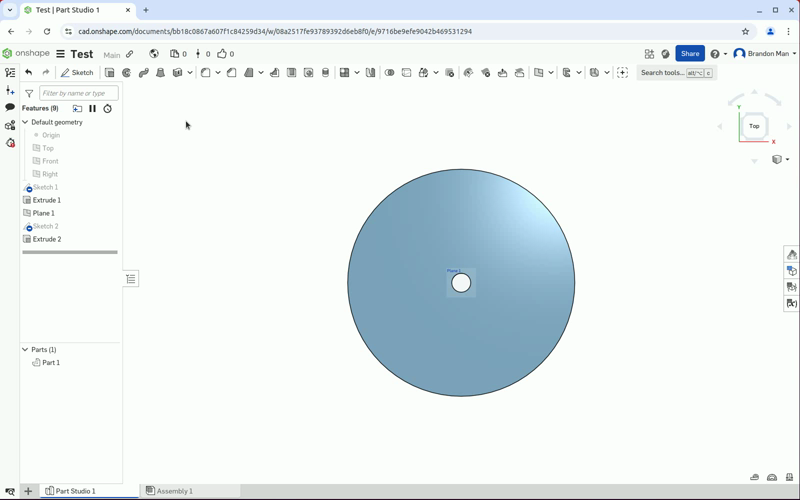
key(shift+7)
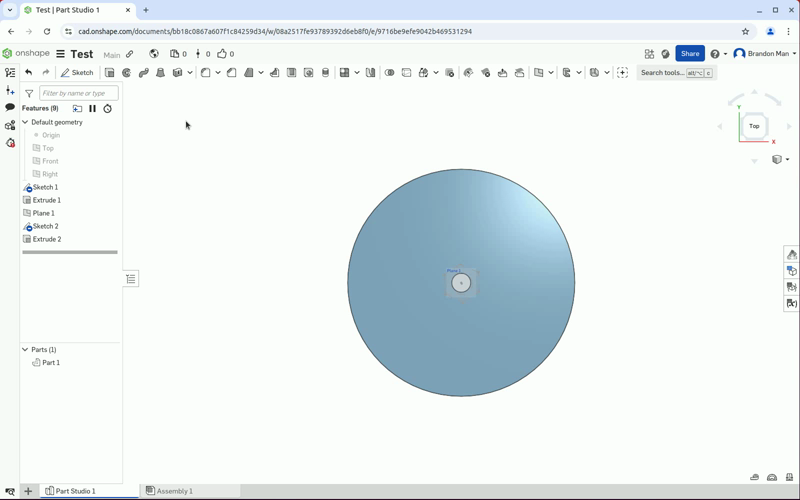
key(up, 3)
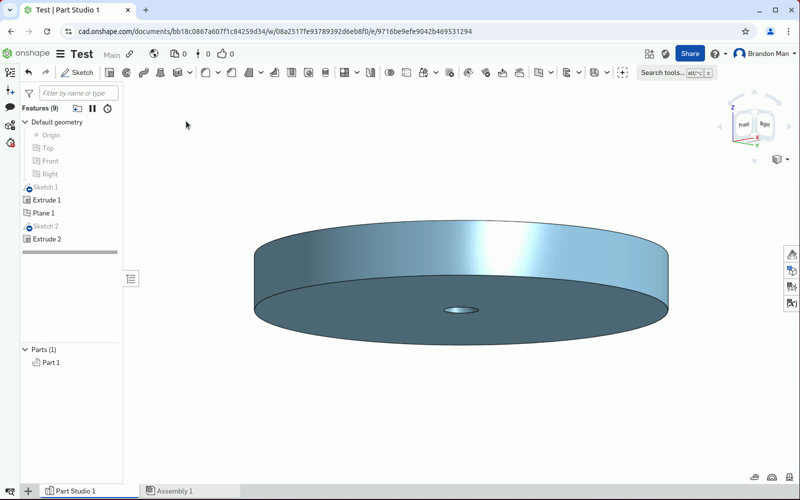
key(left, 3)
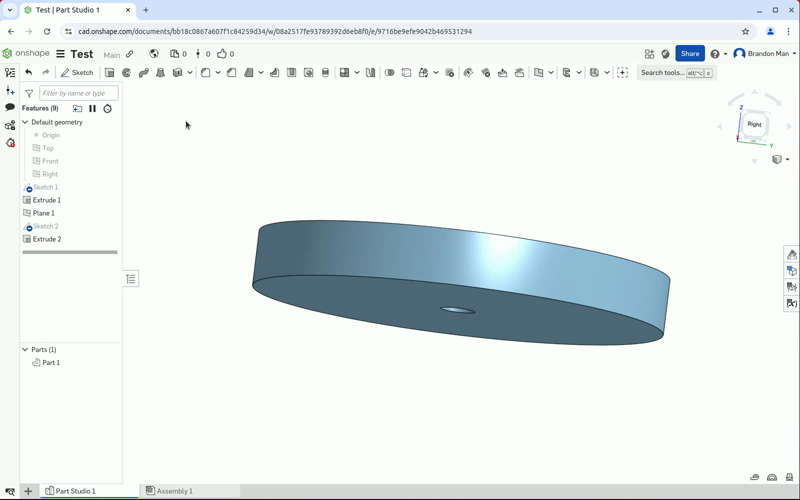
key(right, 3)
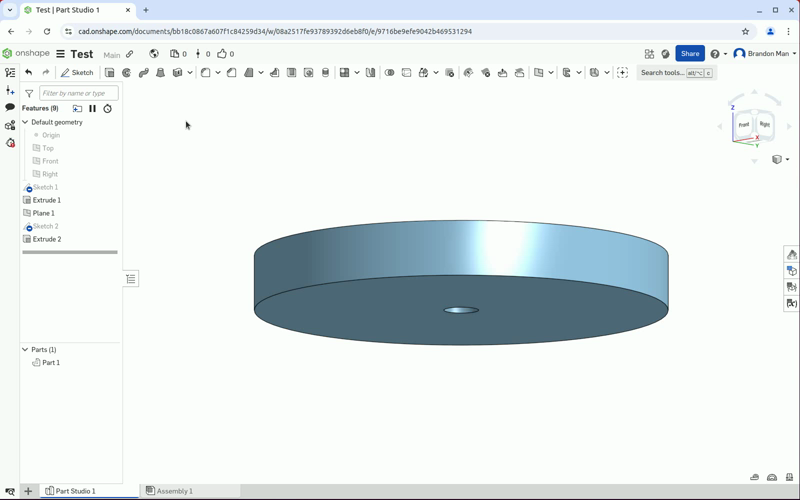
key(down, 3)
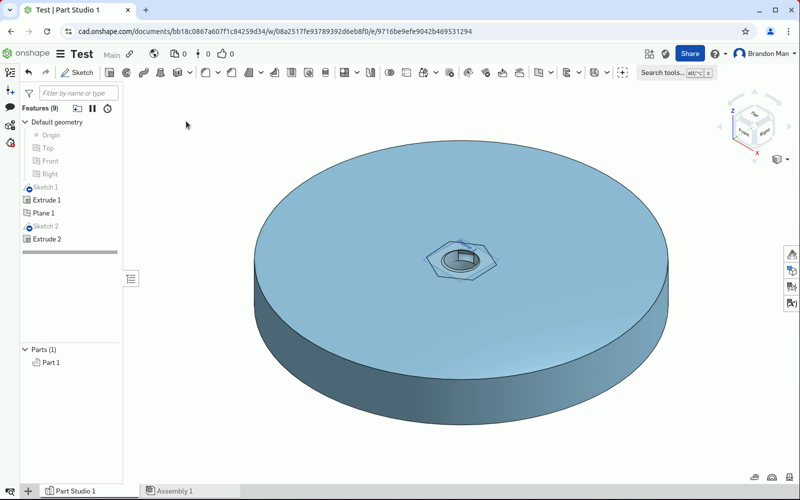
mouse_move(73, 189)
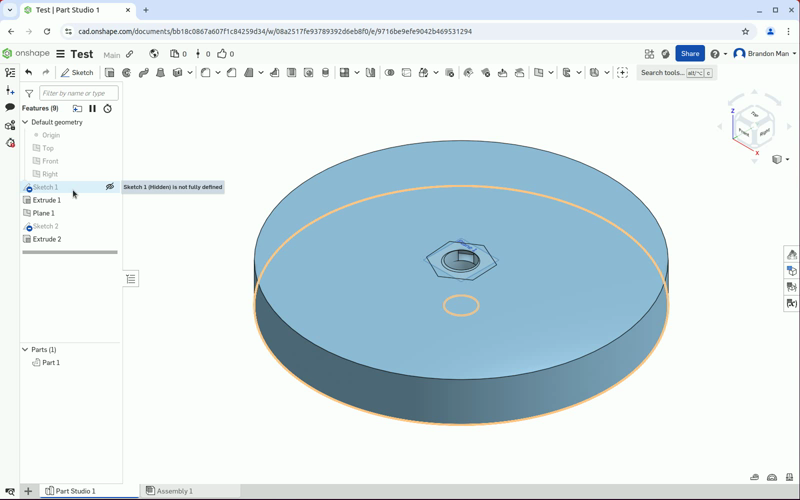
click(73, 189)